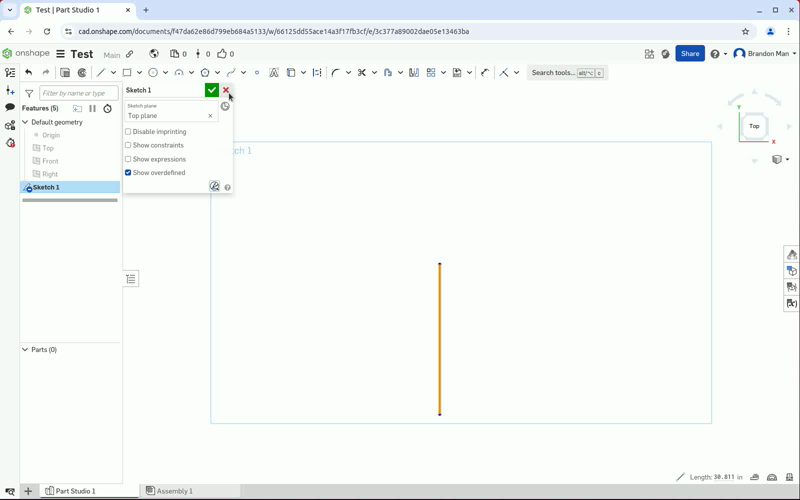
key(shift+h)
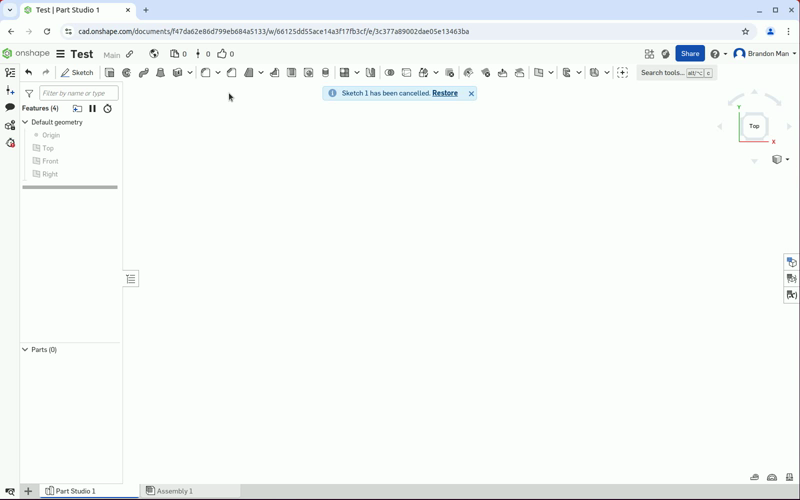
mouse_move(73, 352)
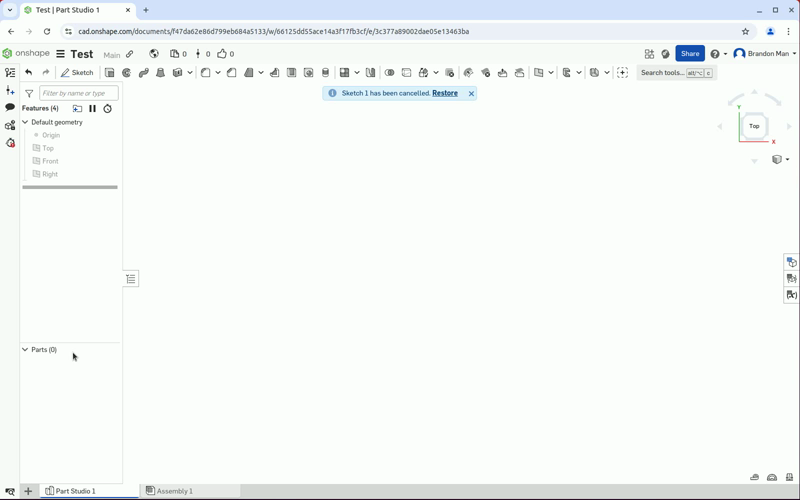
key(y)
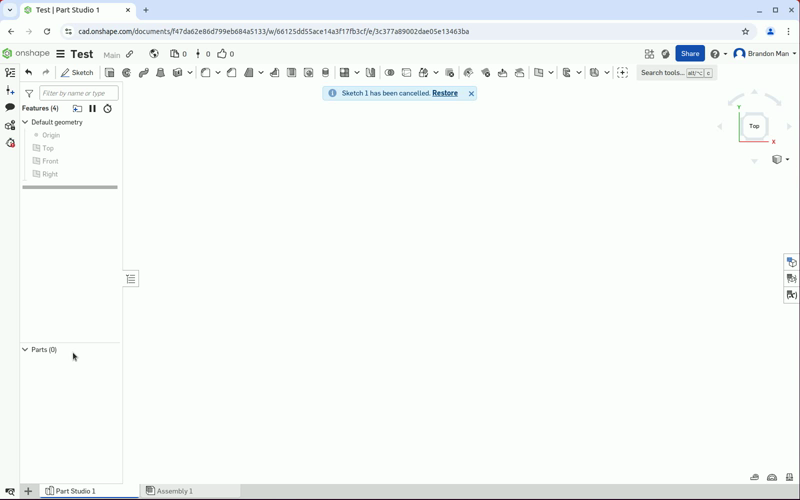
key(shift+p)
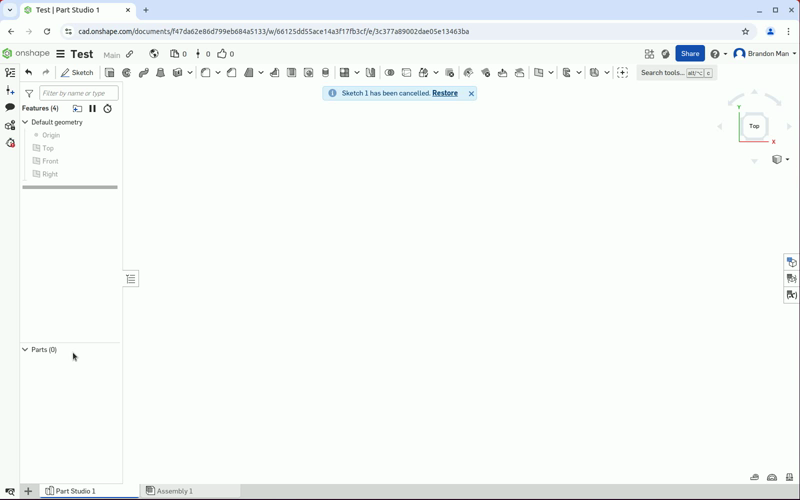
key(space)
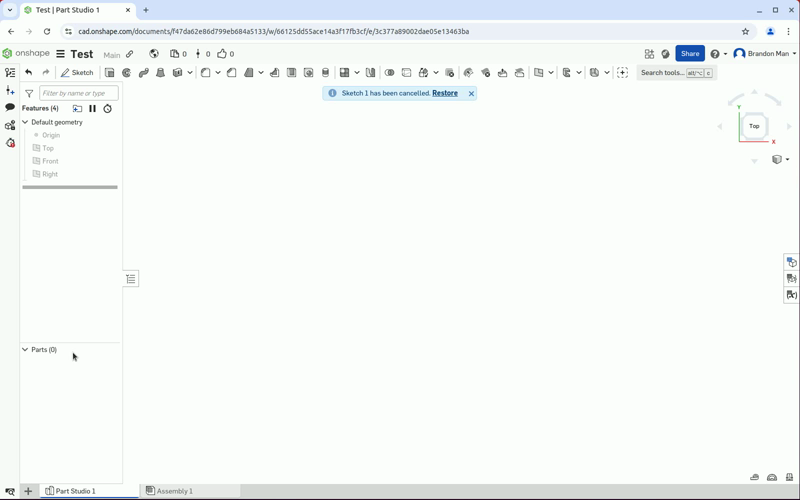
key_down(shift)
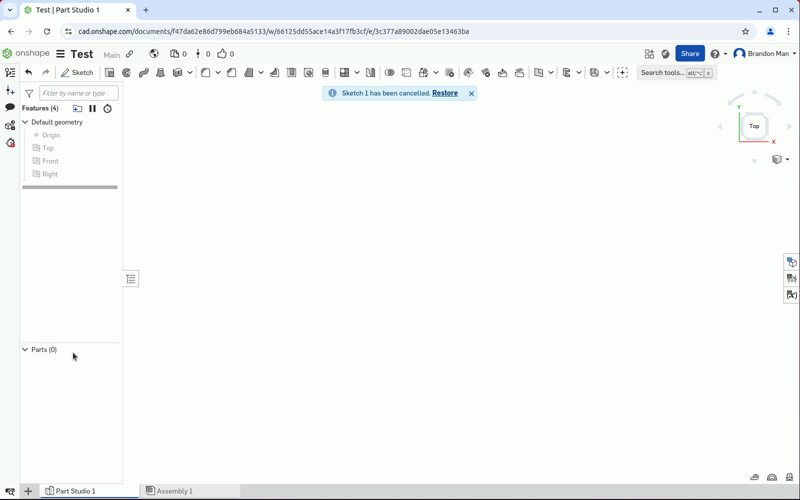
key(up)
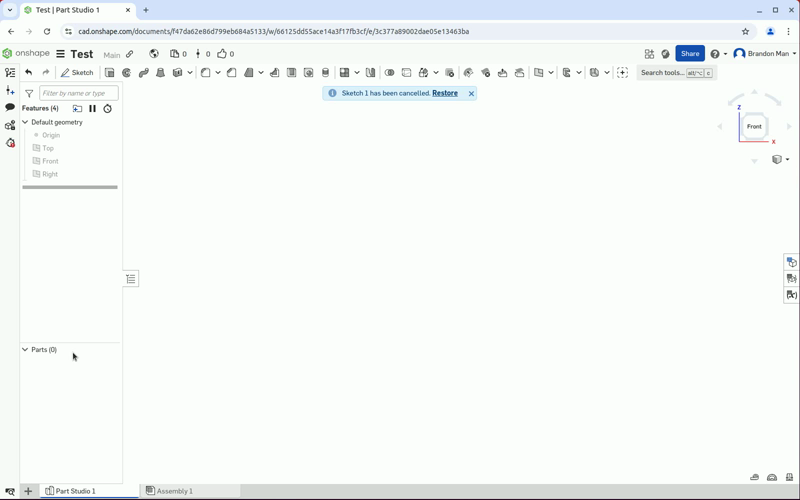
key_up(shift)
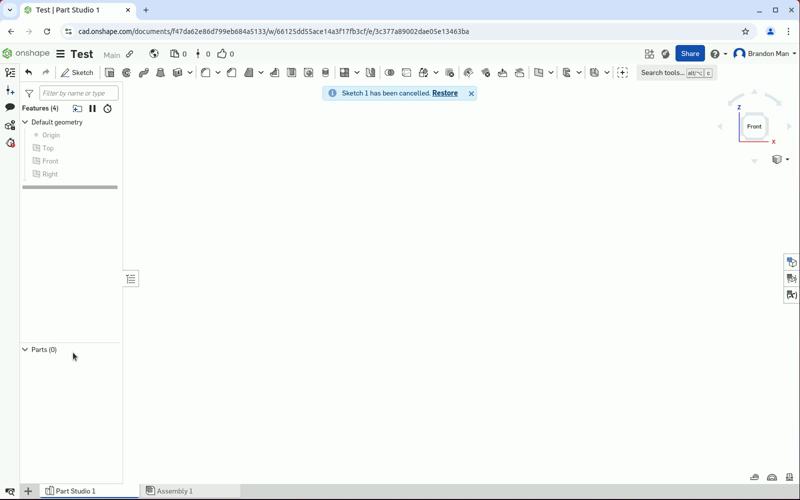
mouse_move(73, 352)
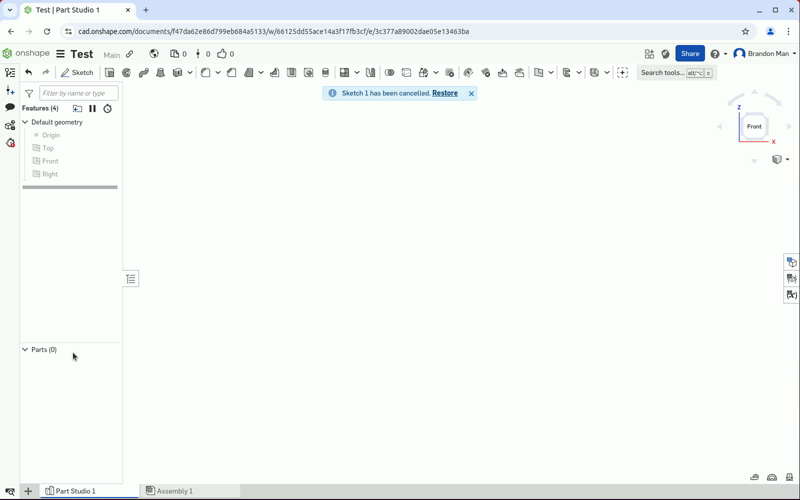
key(shift+y)
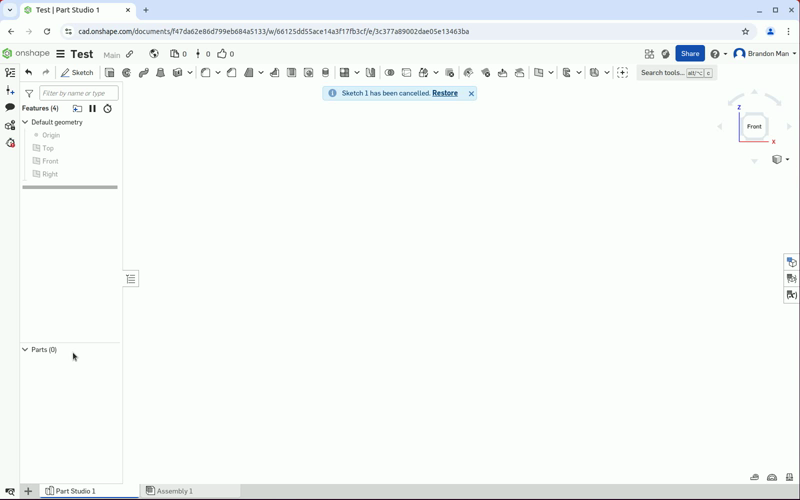
key(shift+s)
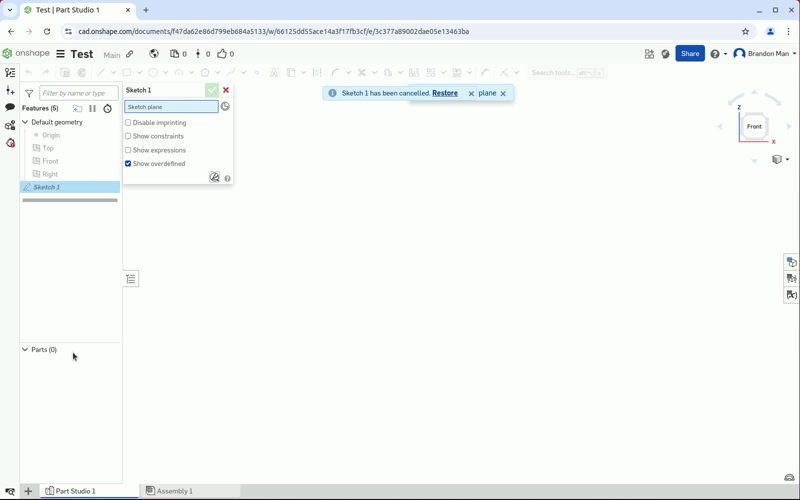
mouse_move(73, 163)
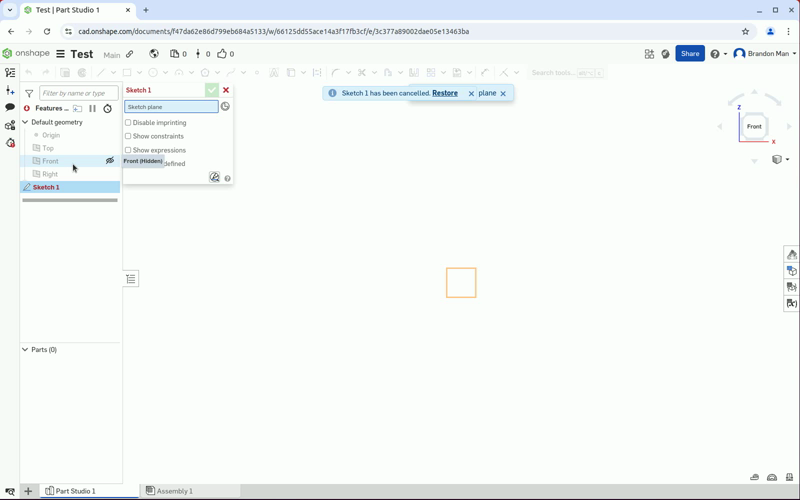
click(73, 163)
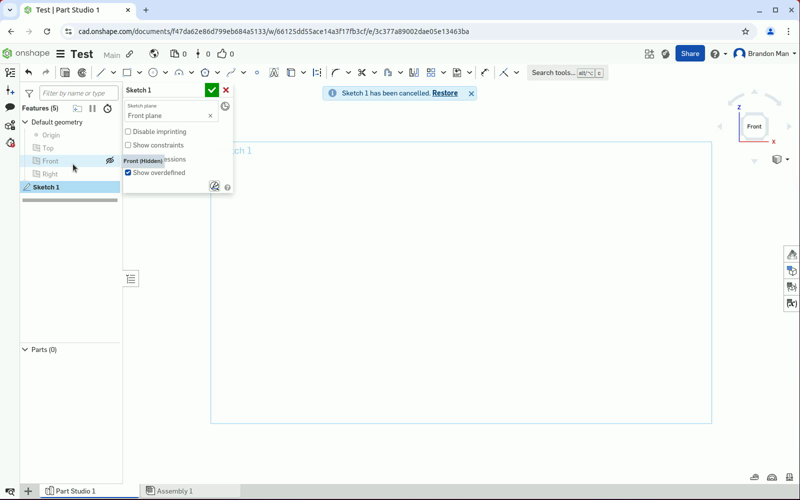
mouse_move(73, 352)
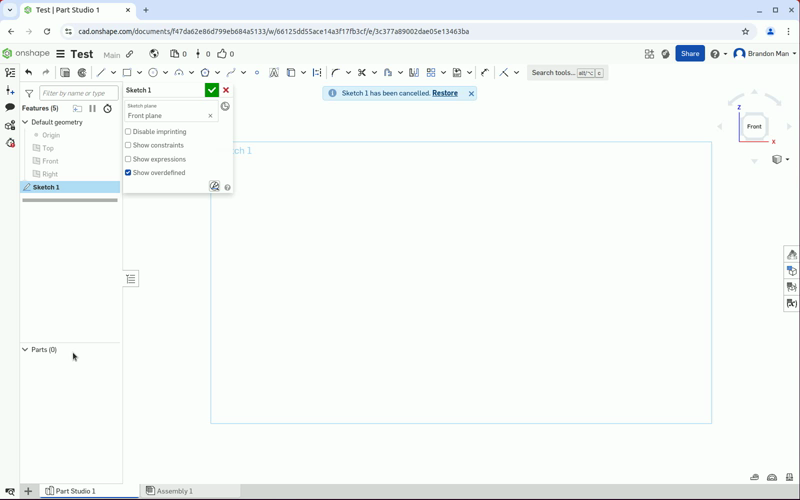
key(y)
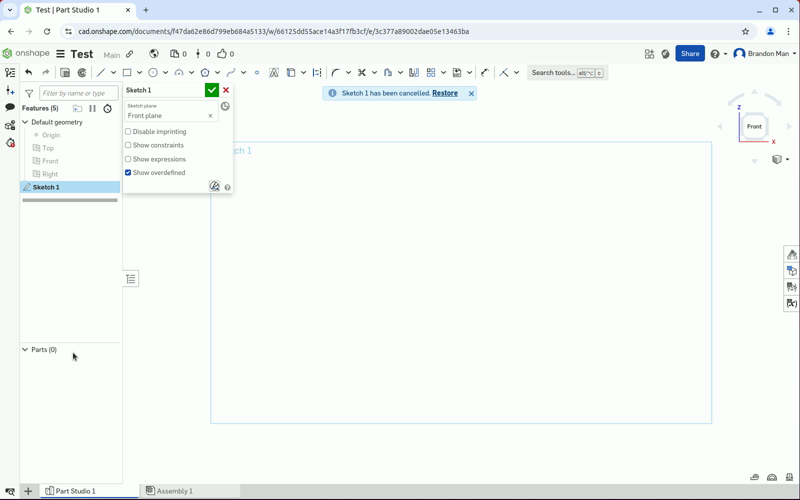
key(l)
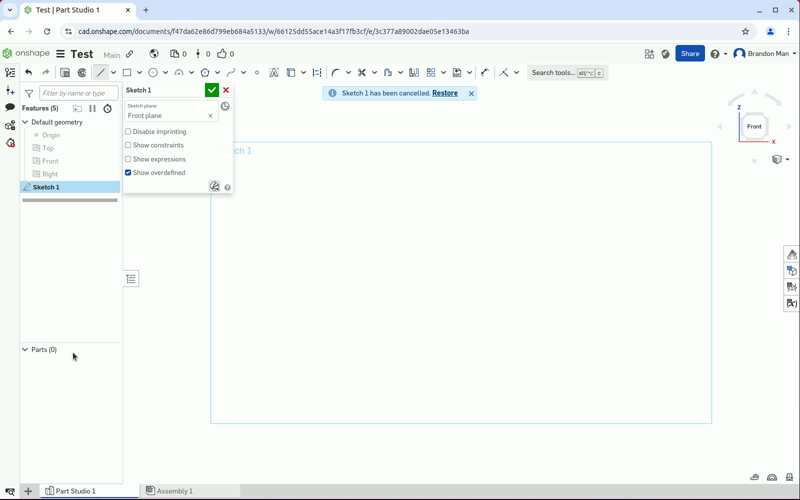
key_down(shift)
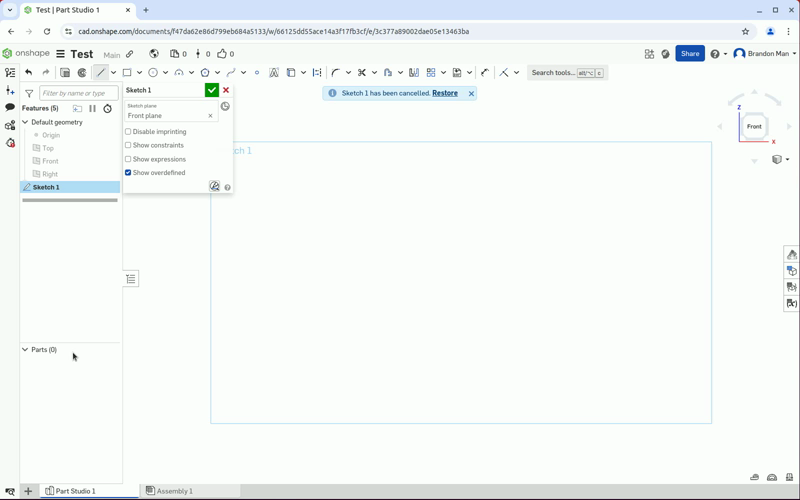
mouse_move(348, 282)
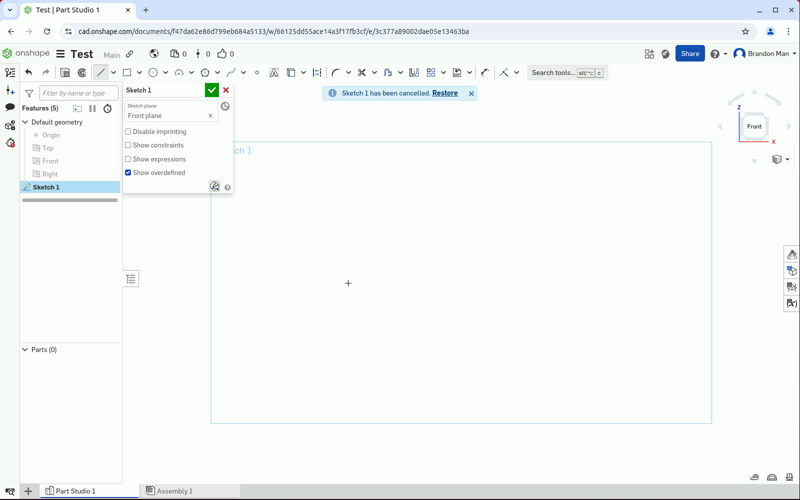
click(348, 282)
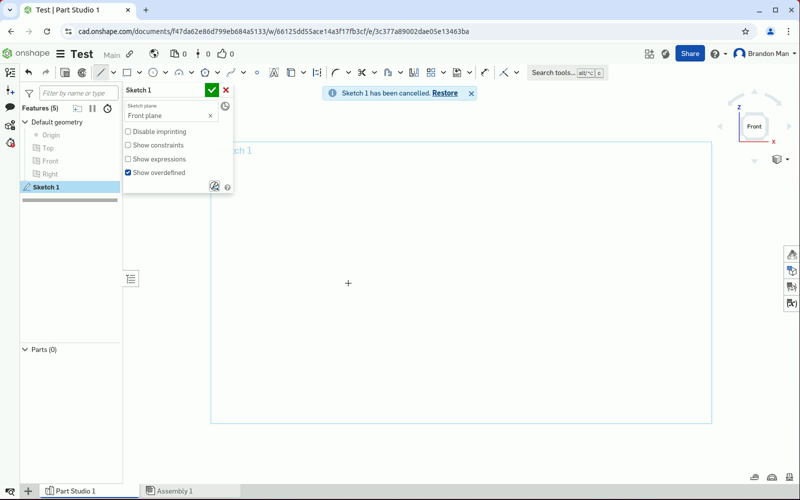
key_up(shift)
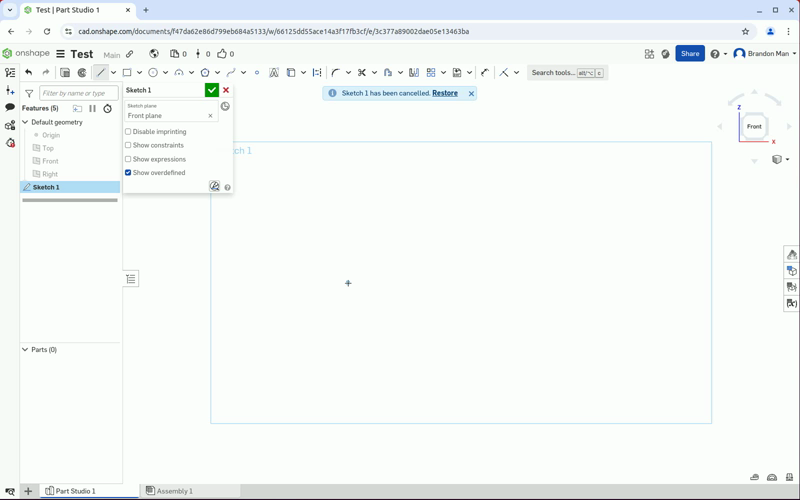
key_down(shift)
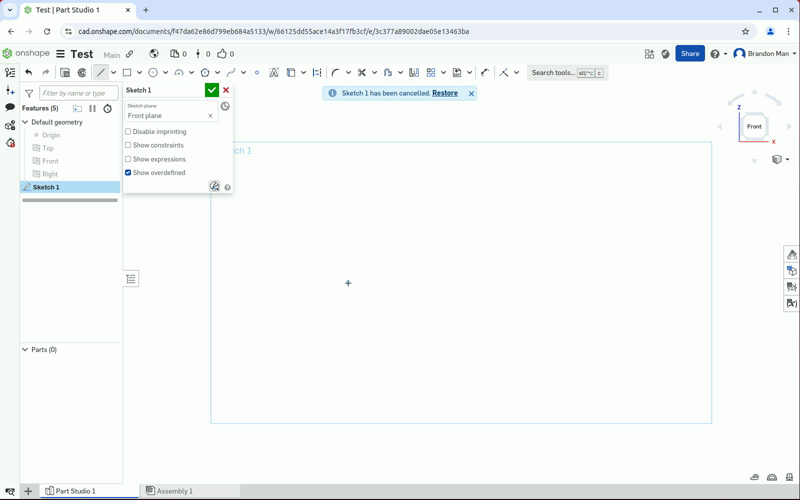
mouse_move(460, 282)
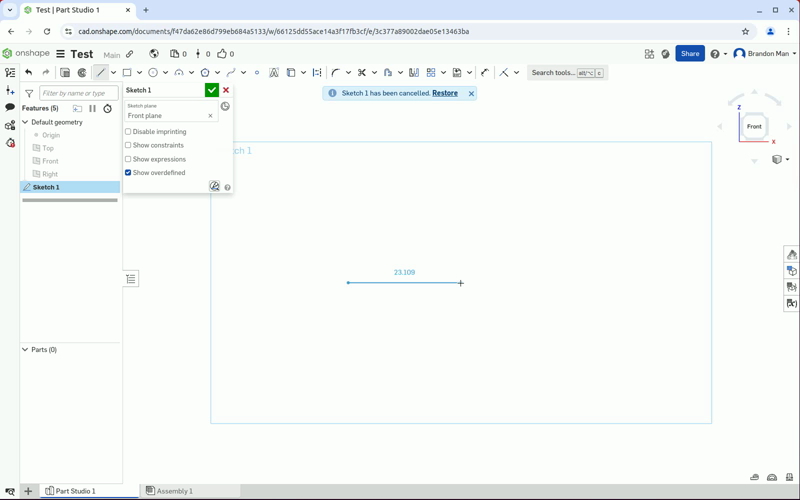
click(460, 282)
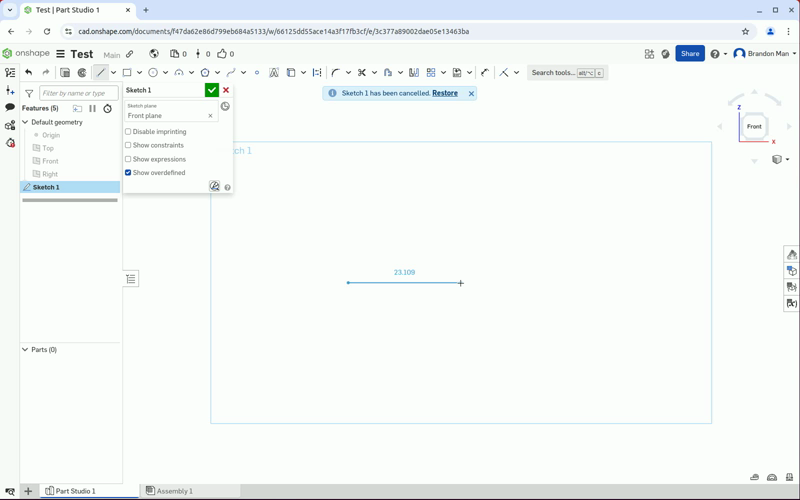
key_up(shift)
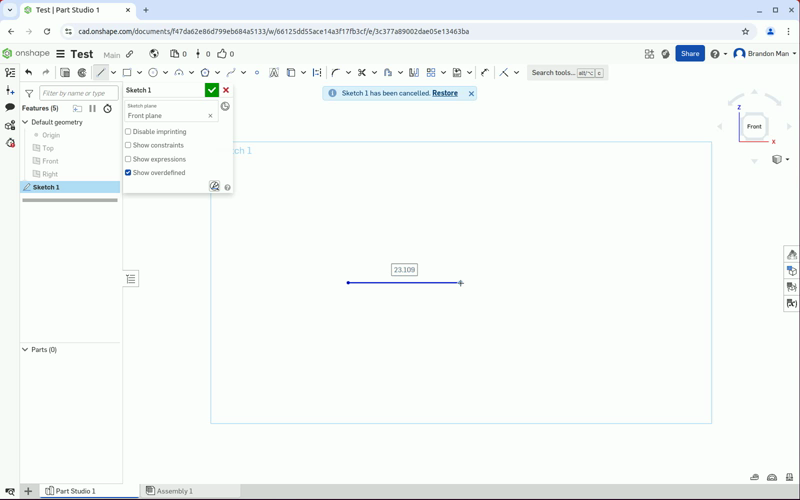
key_down(shift)
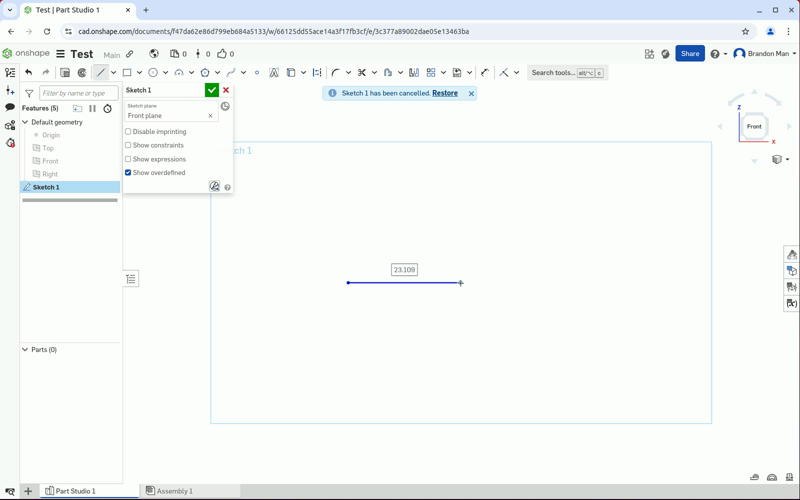
mouse_move(460, 170)
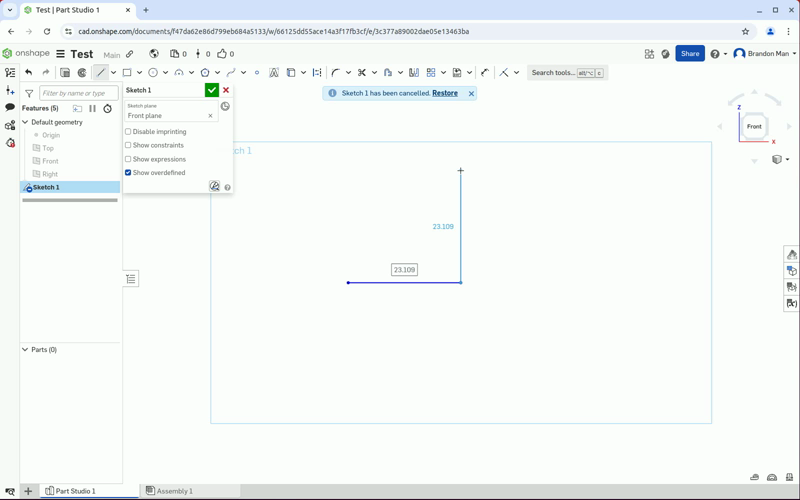
click(460, 170)
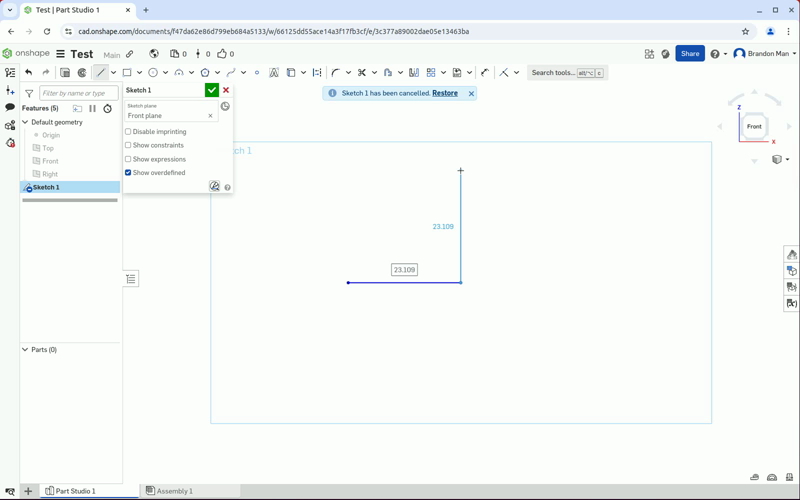
key_up(shift)
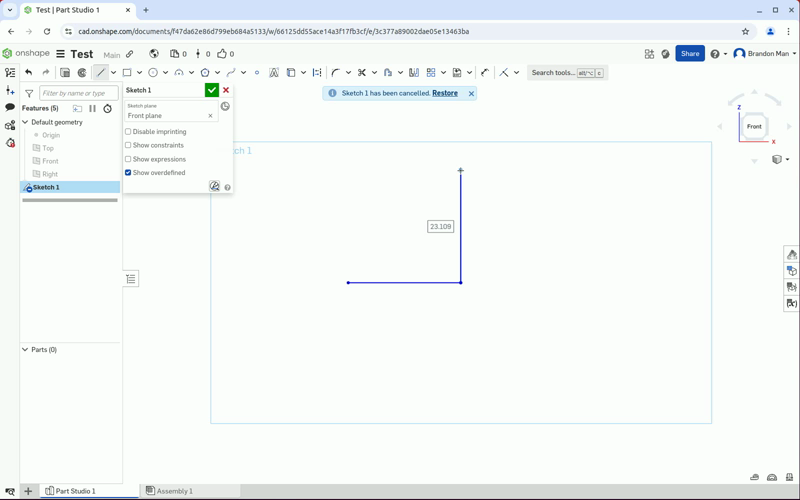
key_down(shift)
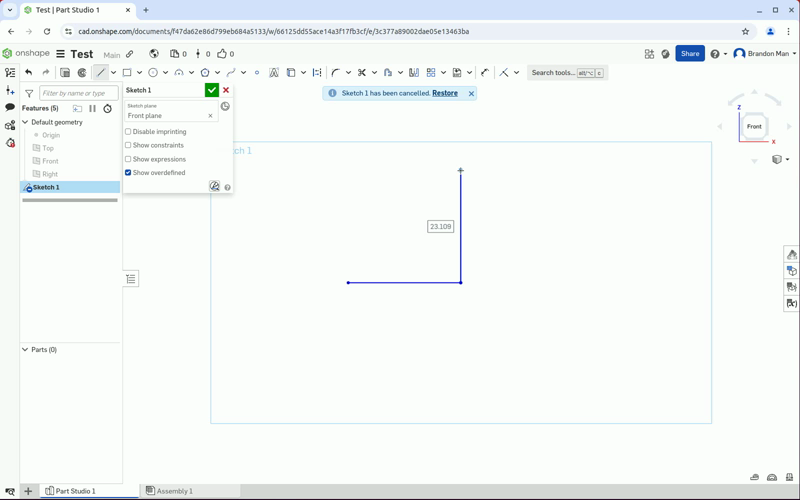
mouse_move(348, 170)
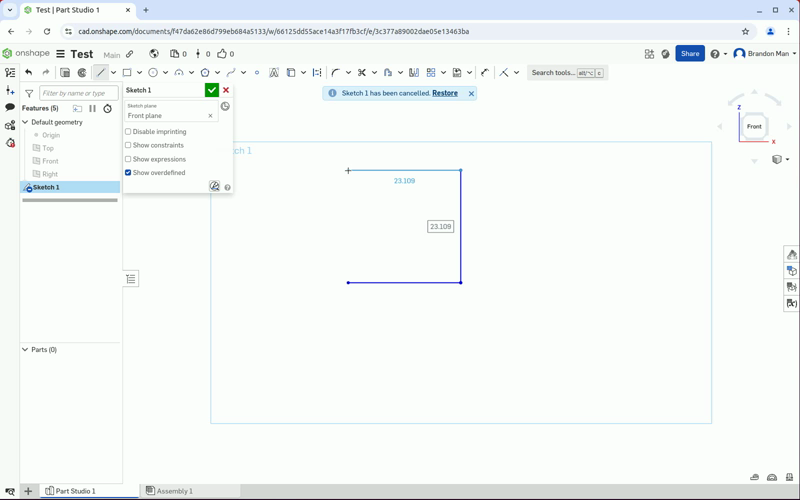
click(348, 170)
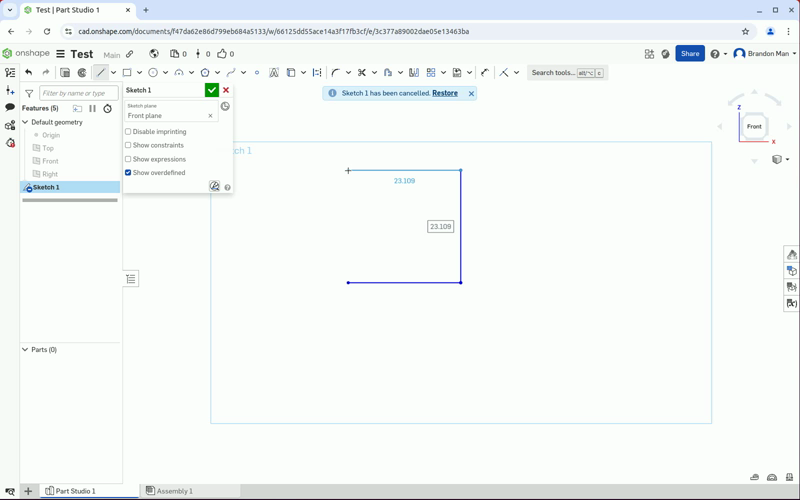
key_up(shift)
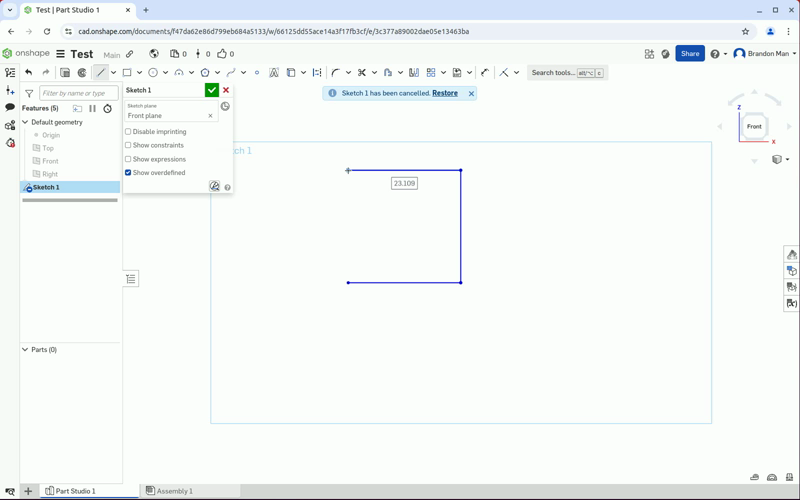
key_down(shift)
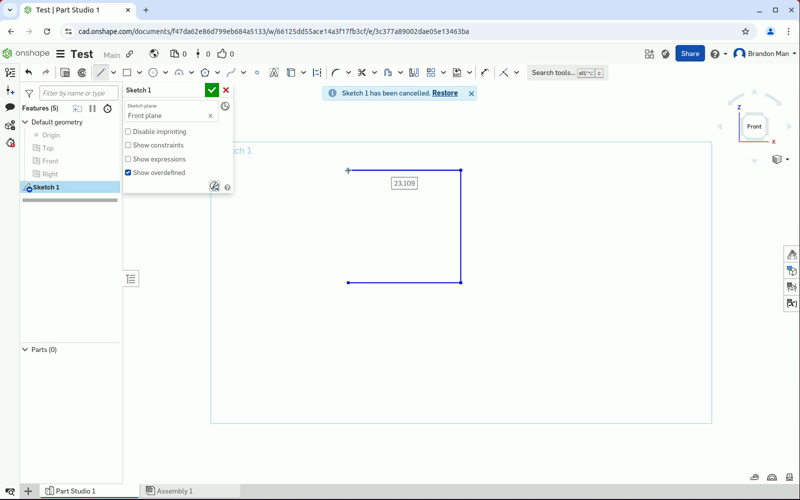
mouse_move(348, 282)
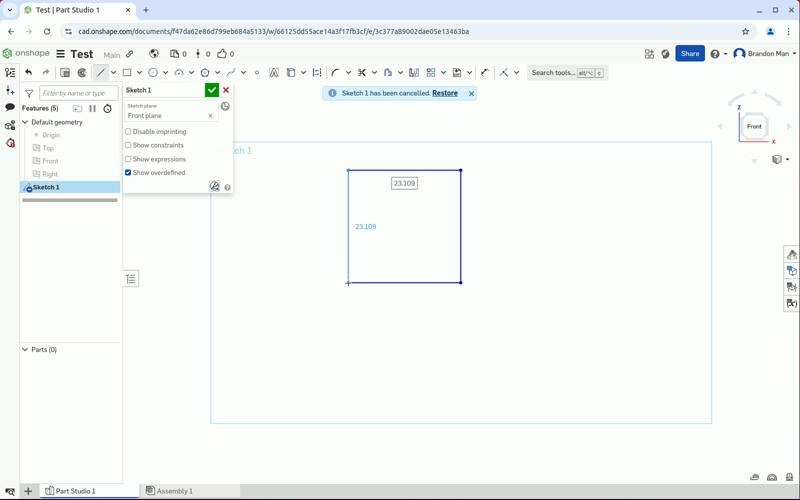
key_up(shift)
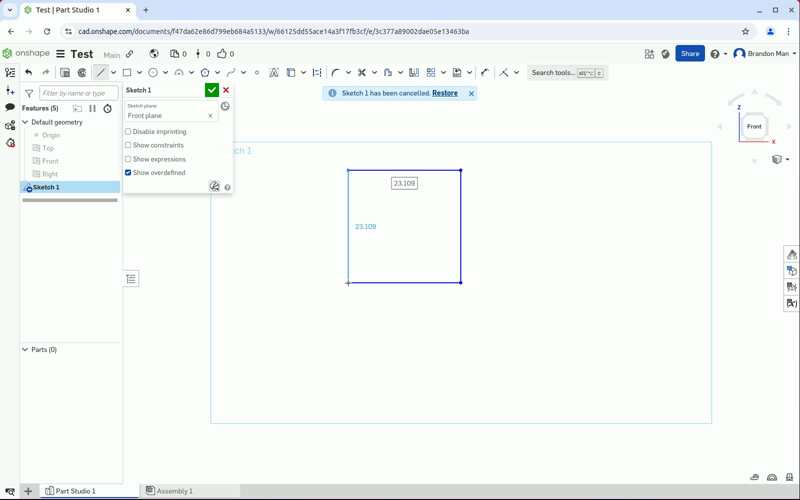
click(348, 282)
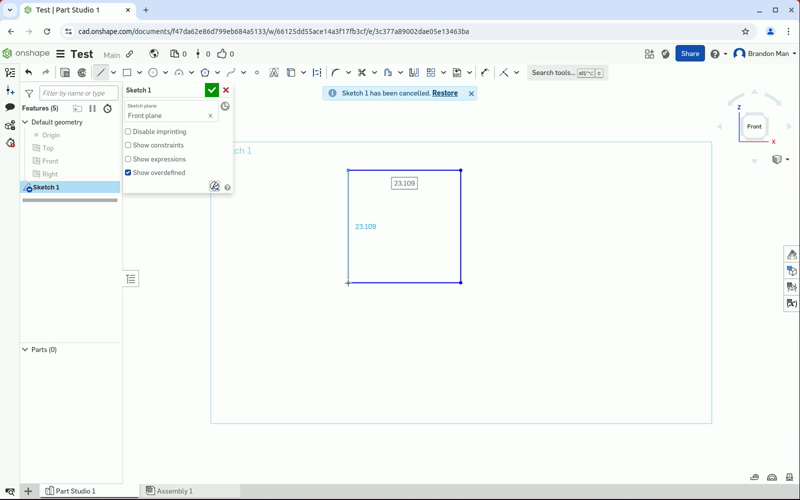
key(esc)
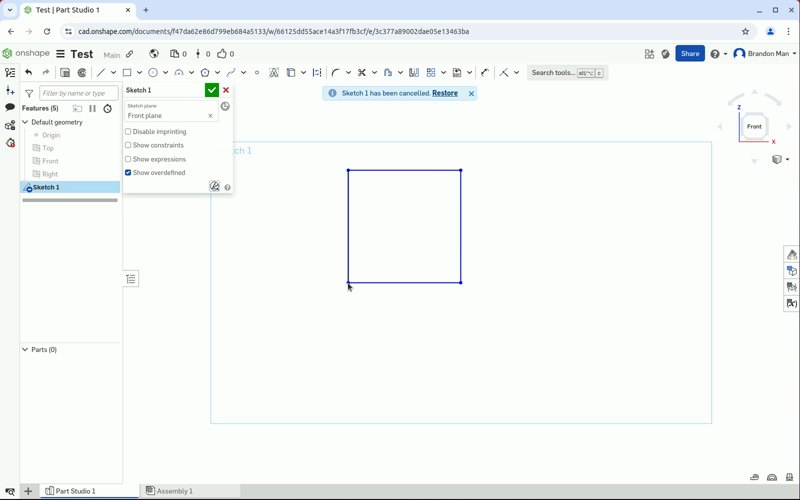
mouse_move(427, 248)
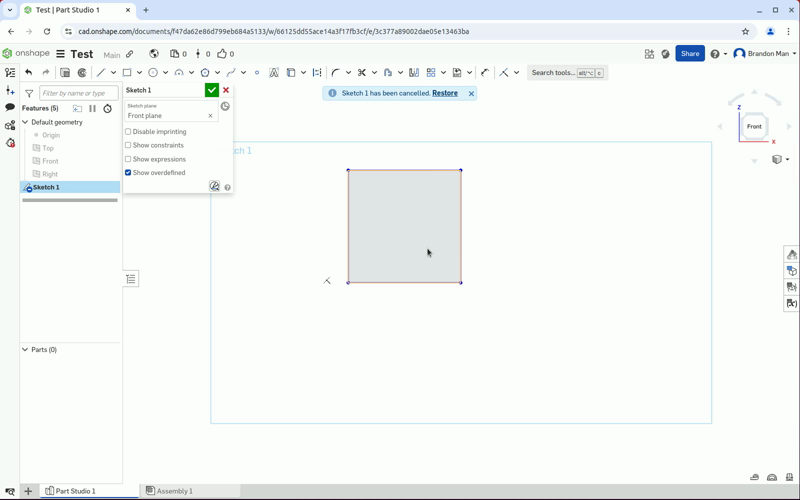
click(427, 248)
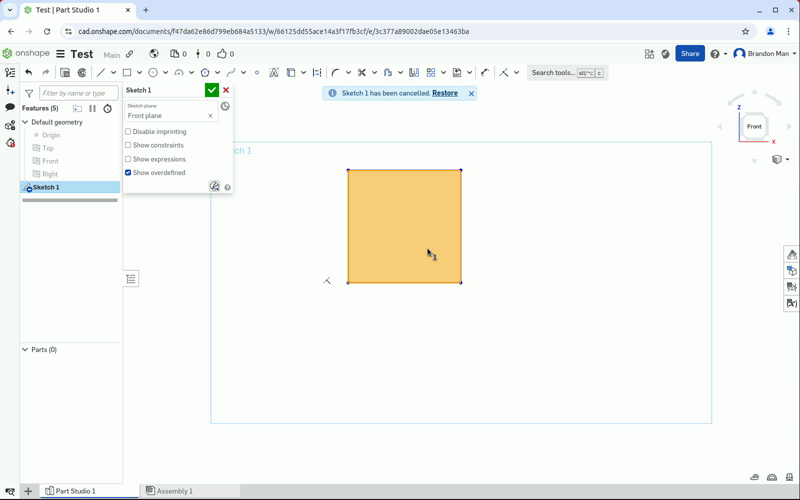
mouse_move(73, 352)
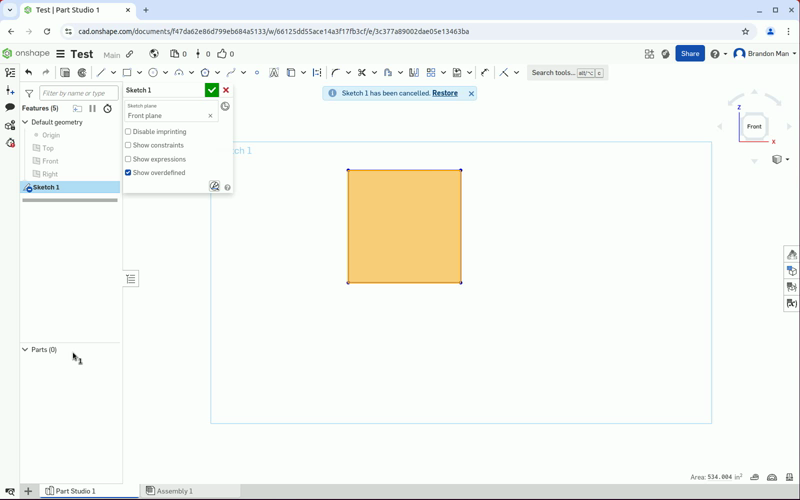
key(shift+y)
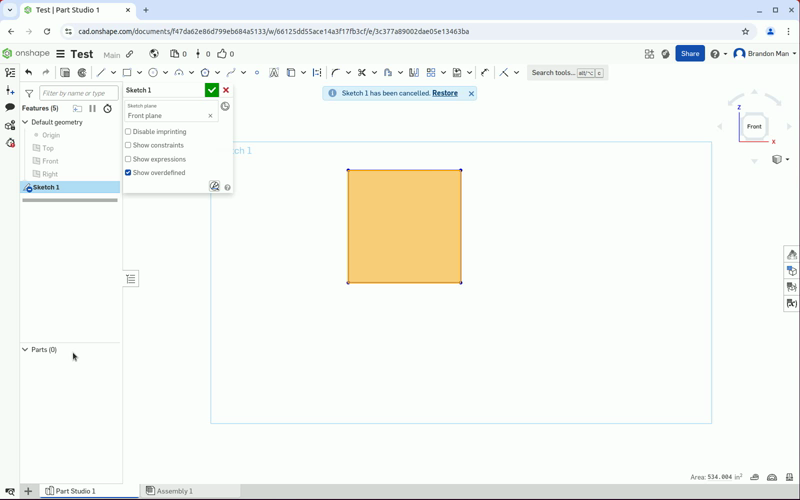
key(shift+e)
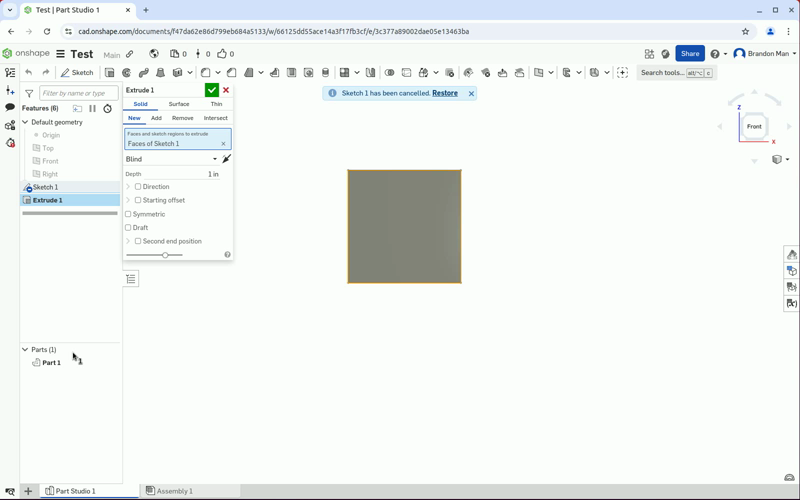
mouse_move(143, 106)
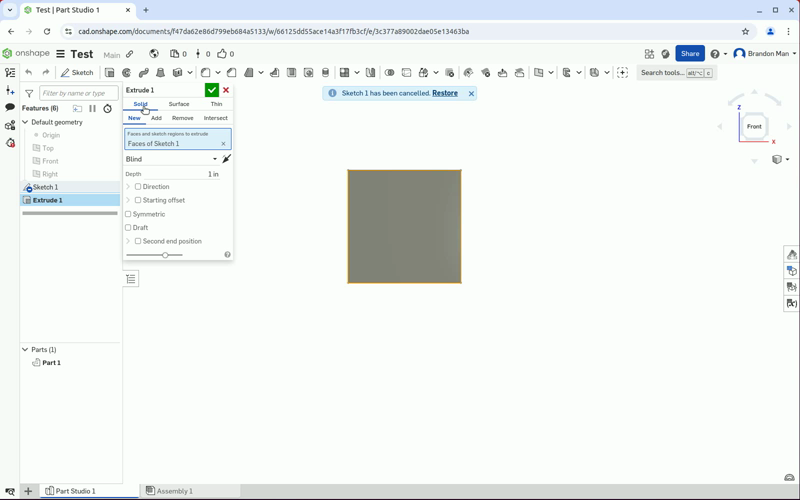
click(143, 106)
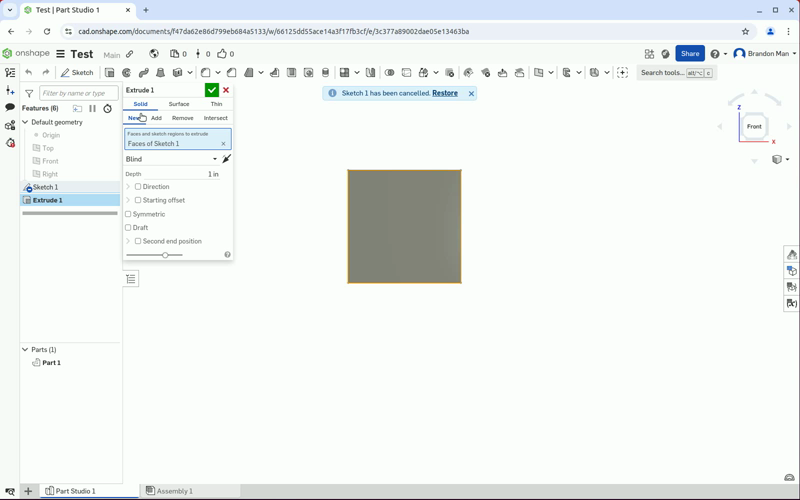
mouse_move(137, 120)
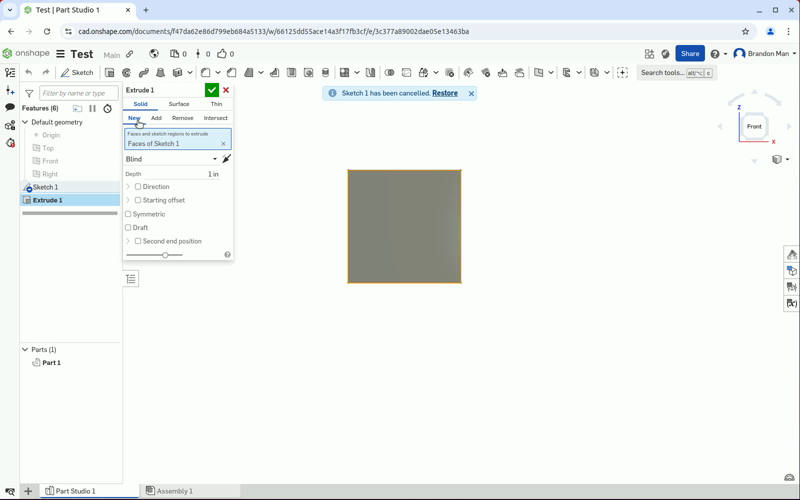
click(137, 120)
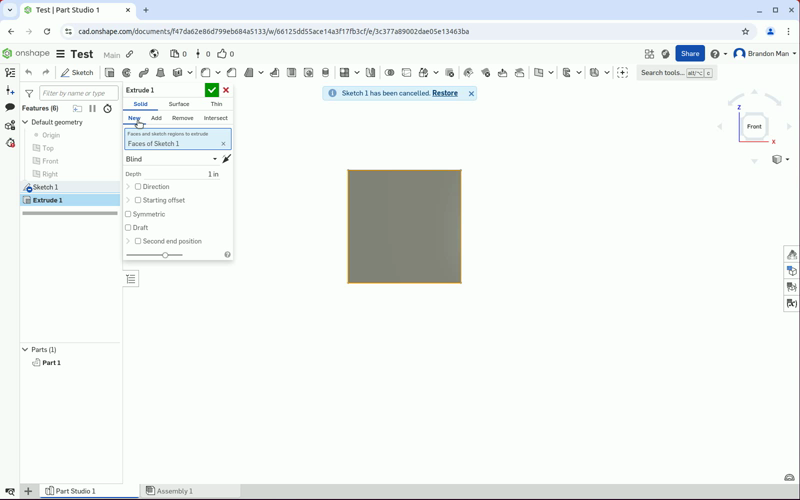
key(tab, 4)
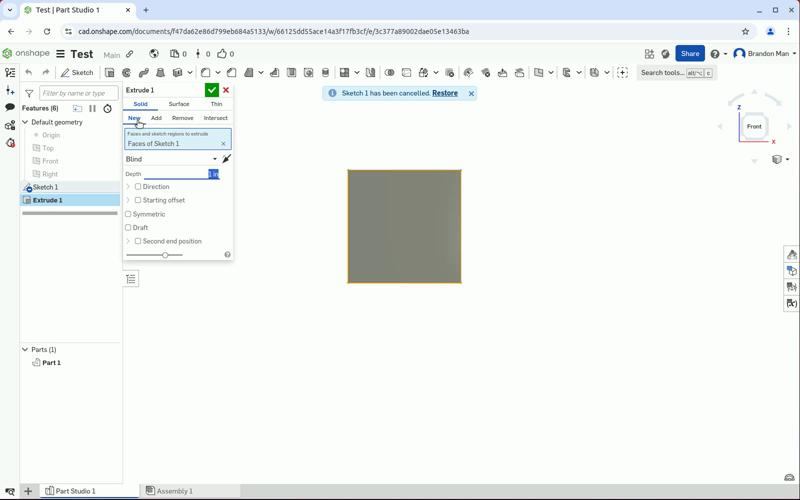
text(23.108)
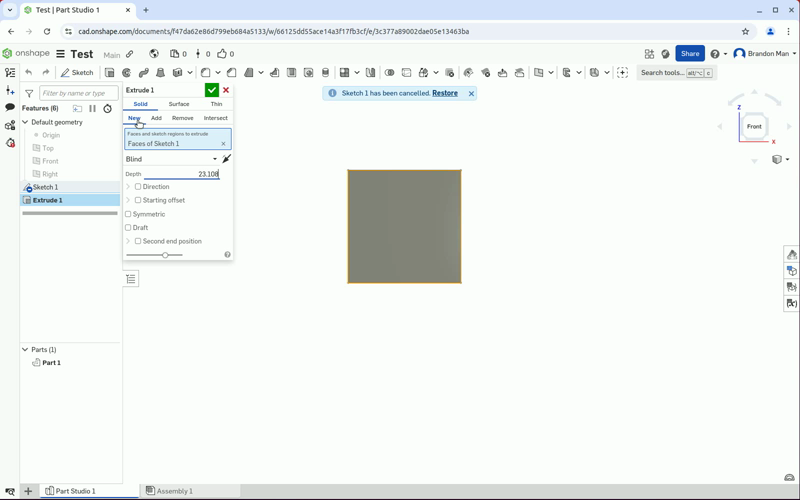
key(enter)
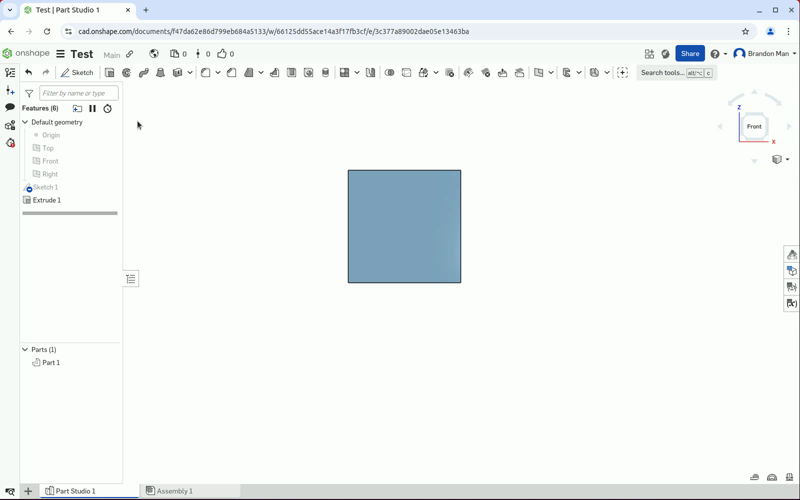
key(shift+h)
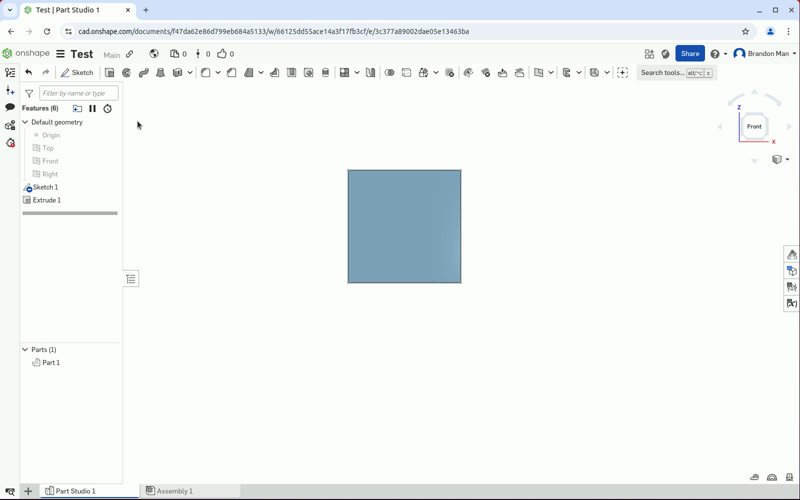
key(shift+h)
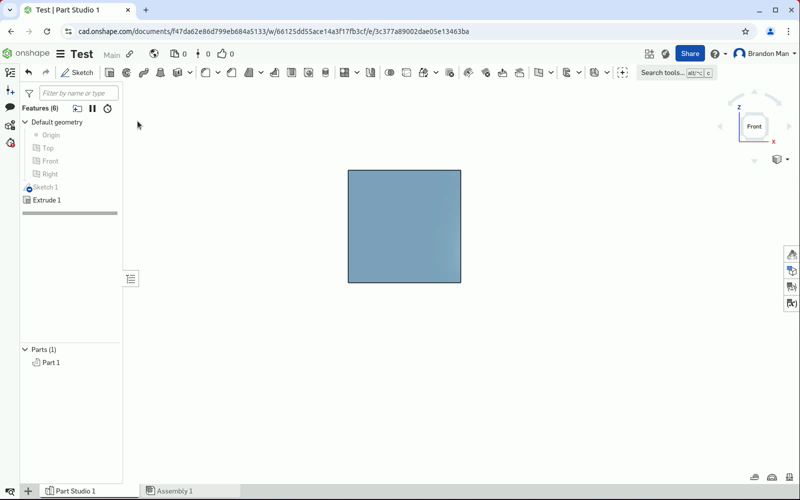
mouse_move(73, 189)
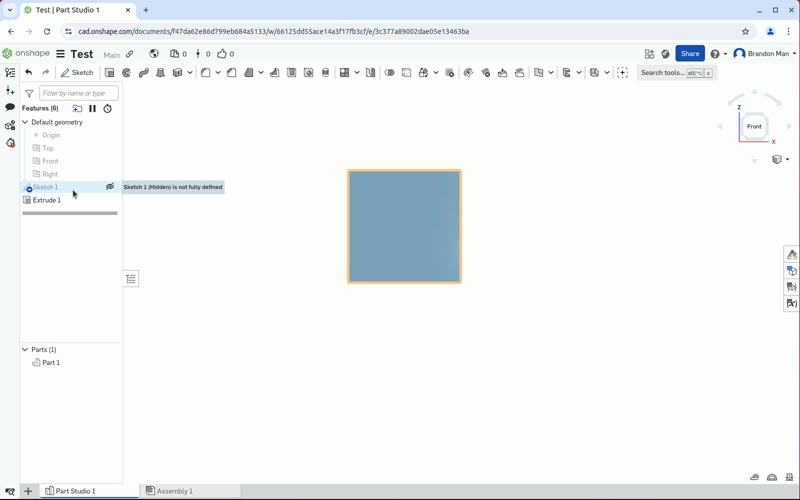
click(73, 189)
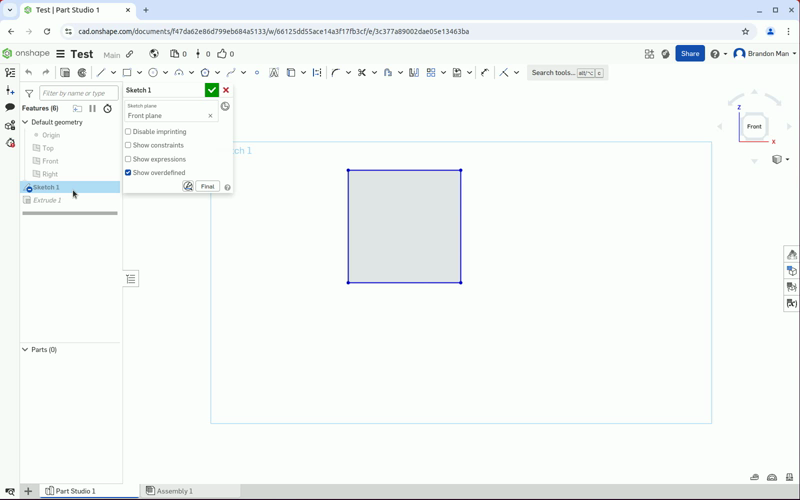
mouse_move(229, 92)
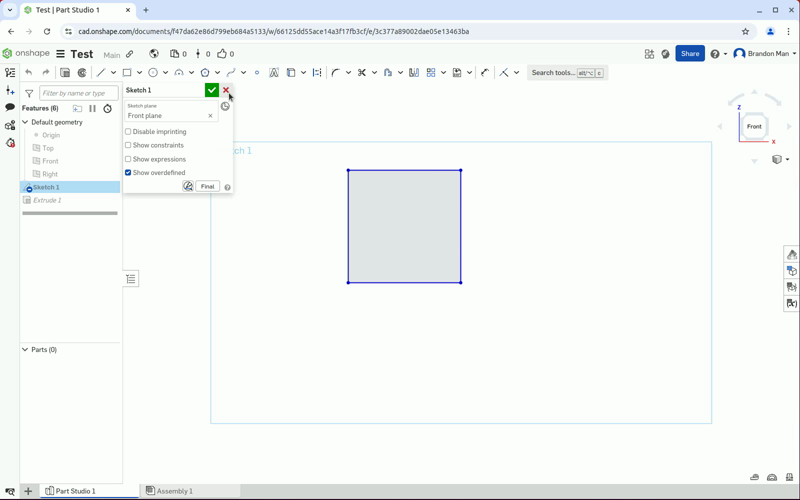
click(229, 92)
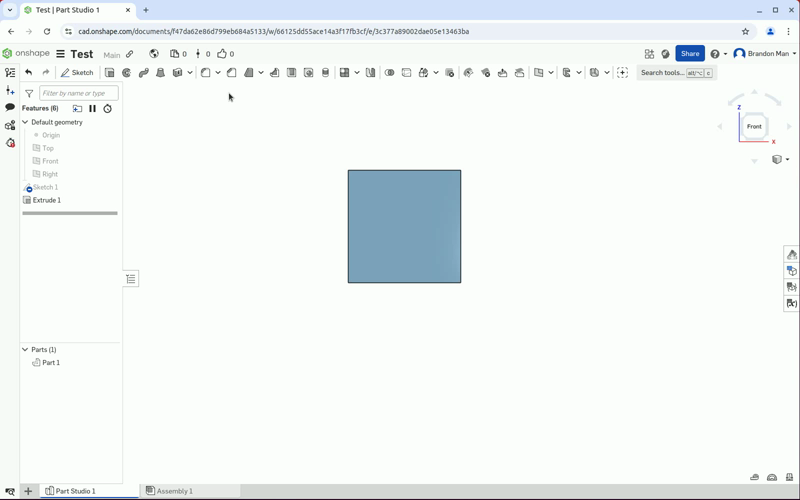
mouse_move(73, 352)
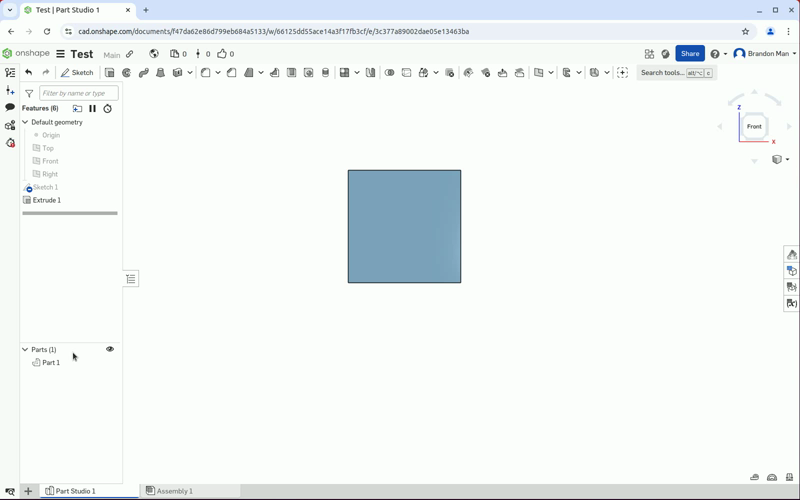
key(y)
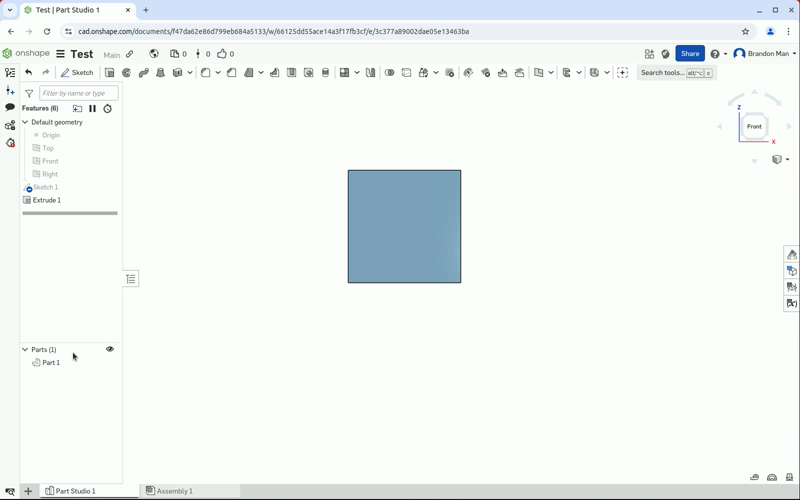
key(shift+p)
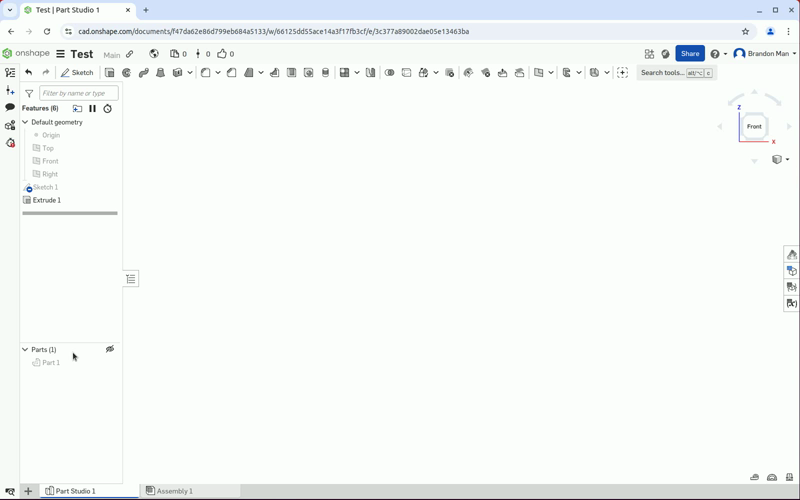
key(space)
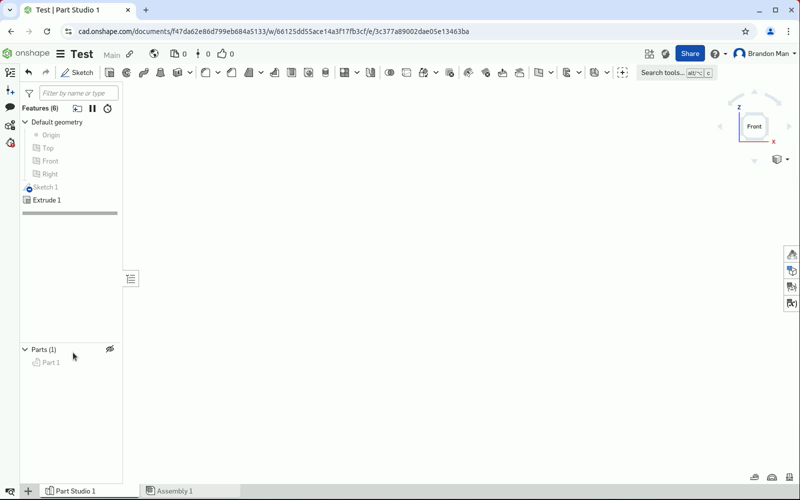
key_down(shift)
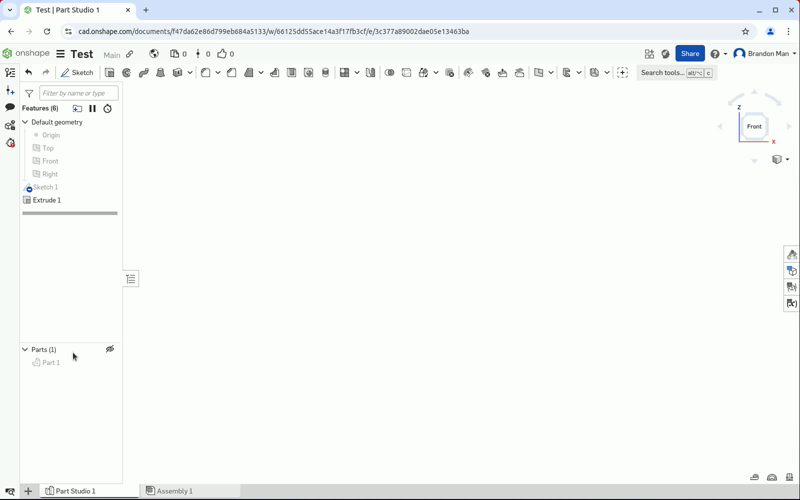
key(left)
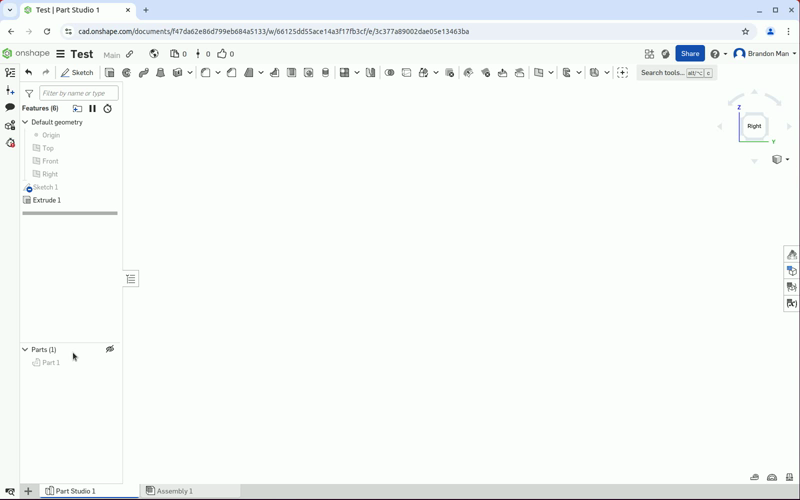
key_up(shift)
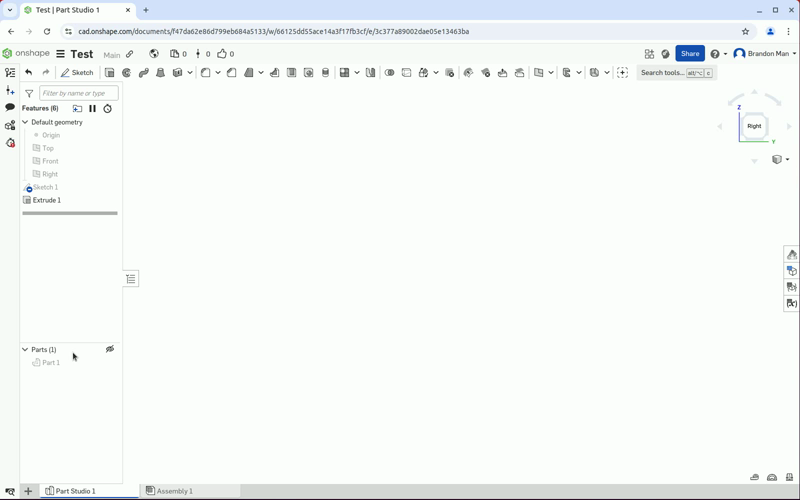
mouse_move(73, 352)
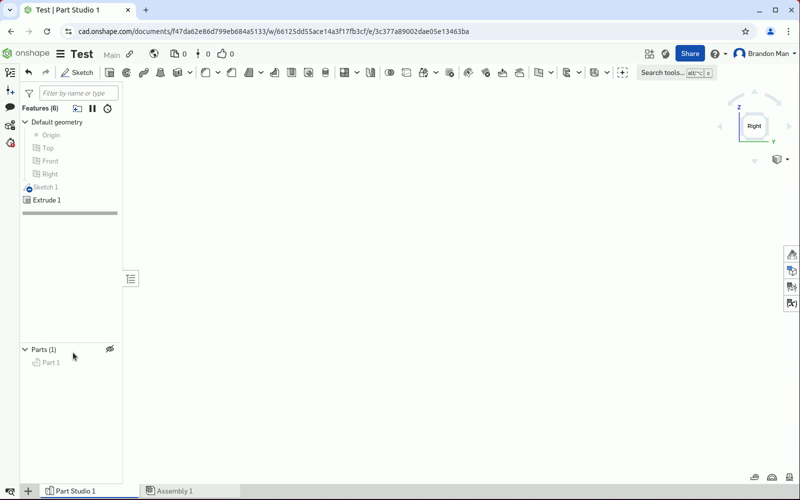
key(shift+y)
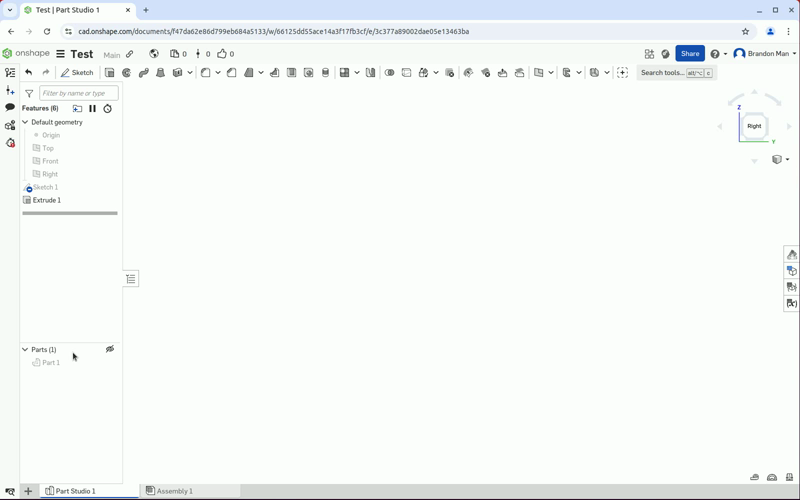
key(shift+s)
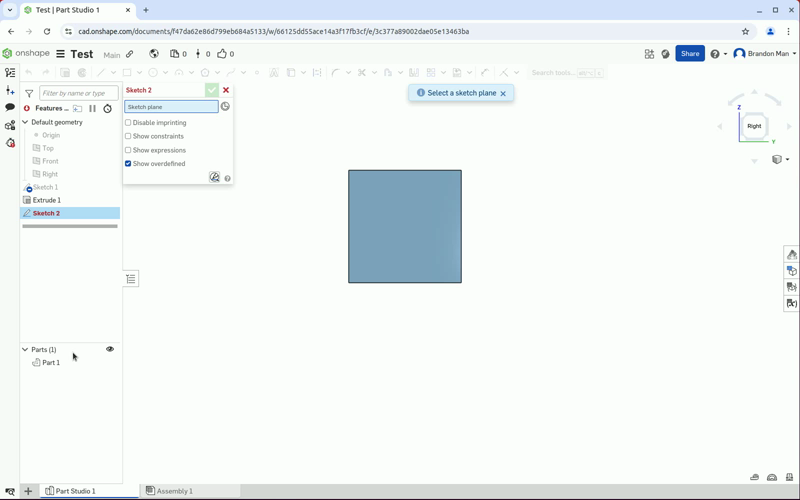
mouse_move(73, 176)
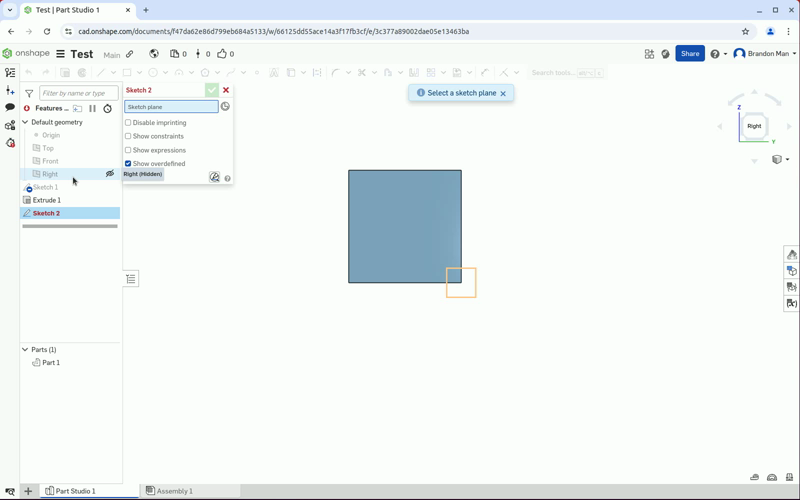
click(73, 176)
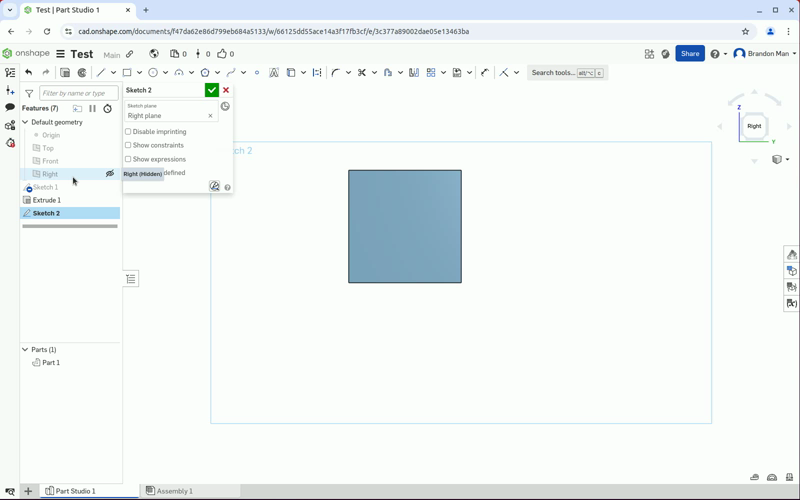
mouse_move(73, 352)
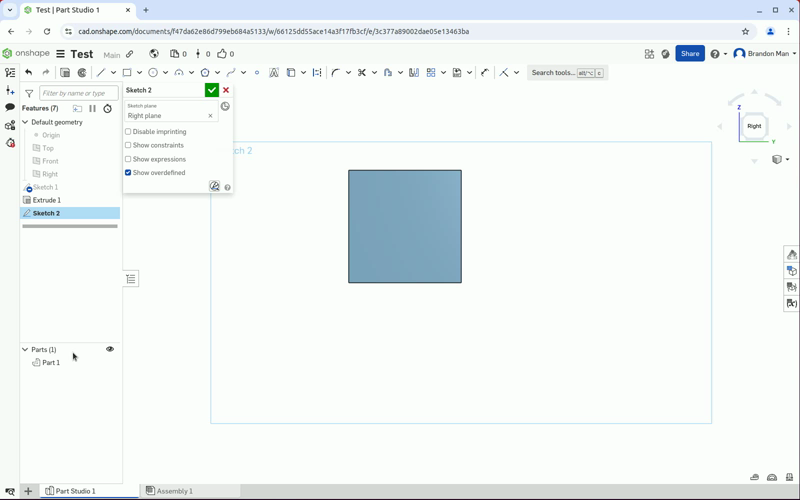
key(y)
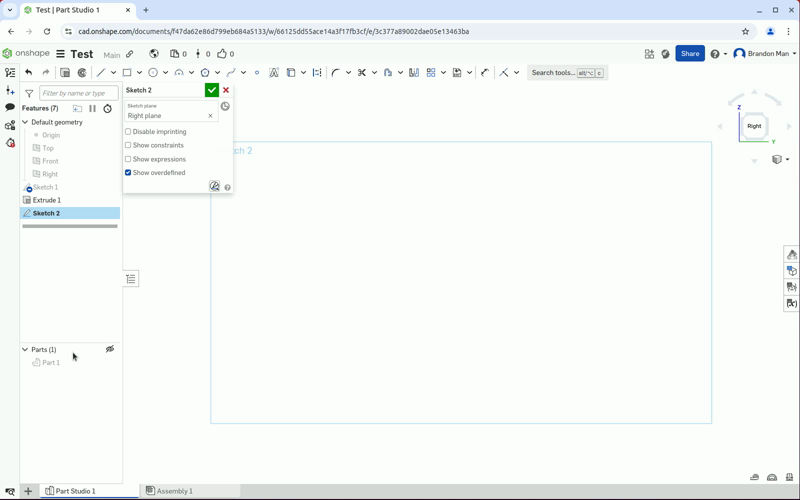
key(l)
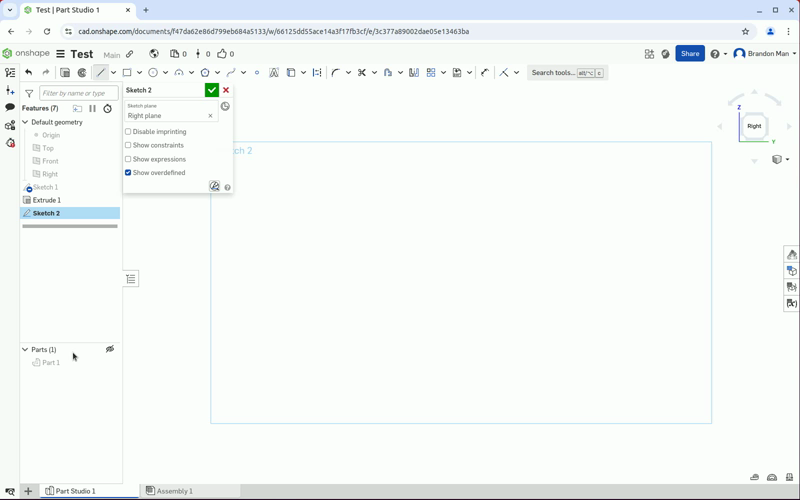
key_down(shift)
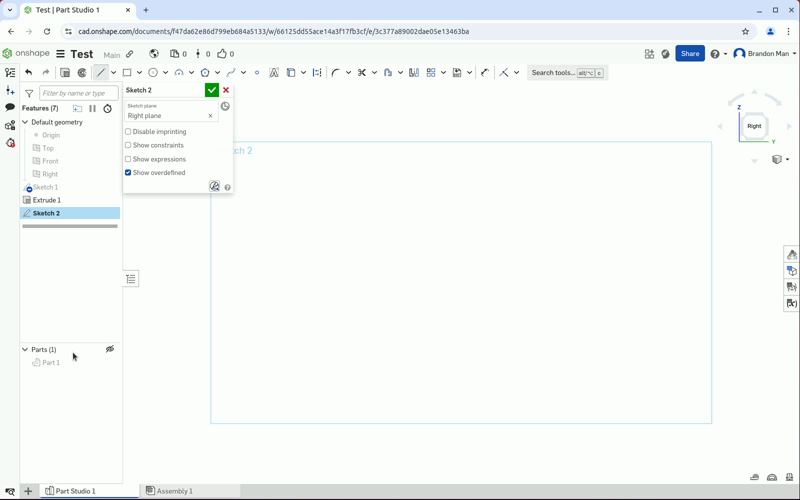
mouse_move(310, 159)
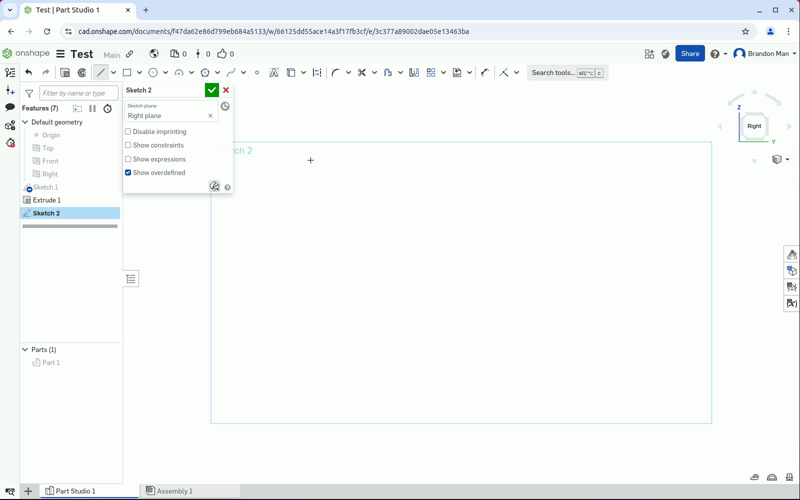
click(310, 159)
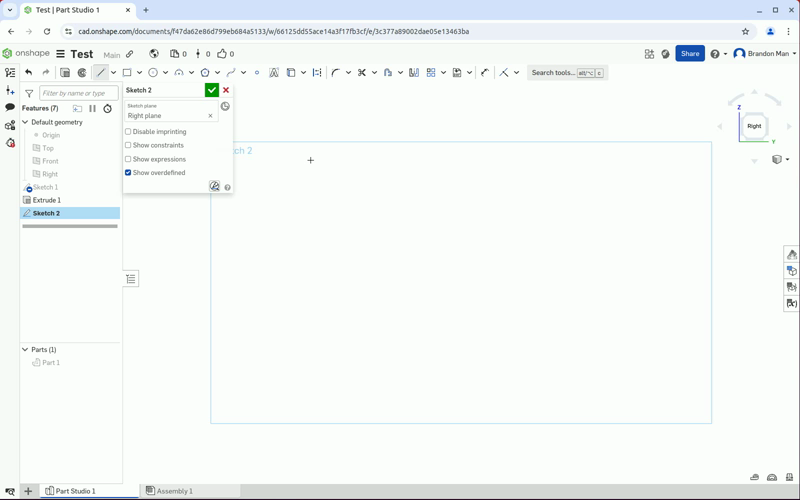
key_up(shift)
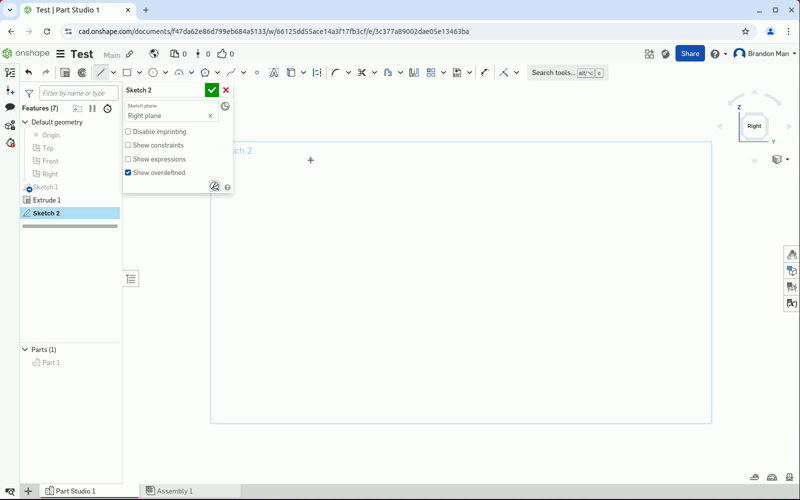
key_down(shift)
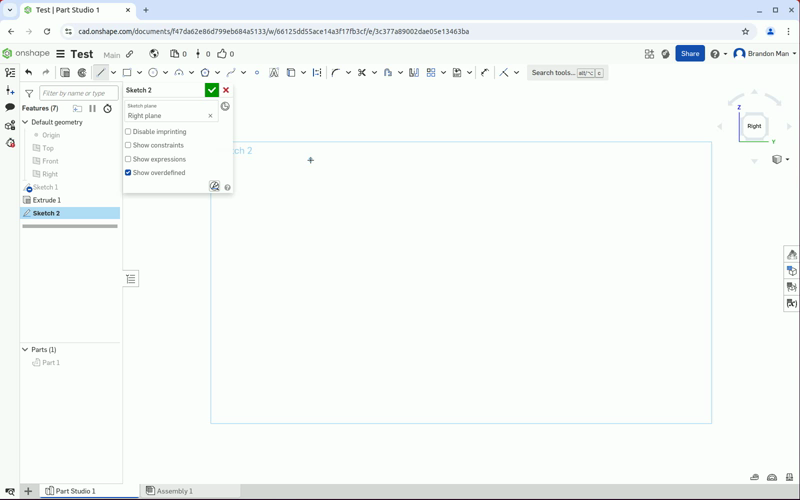
mouse_move(359, 220)
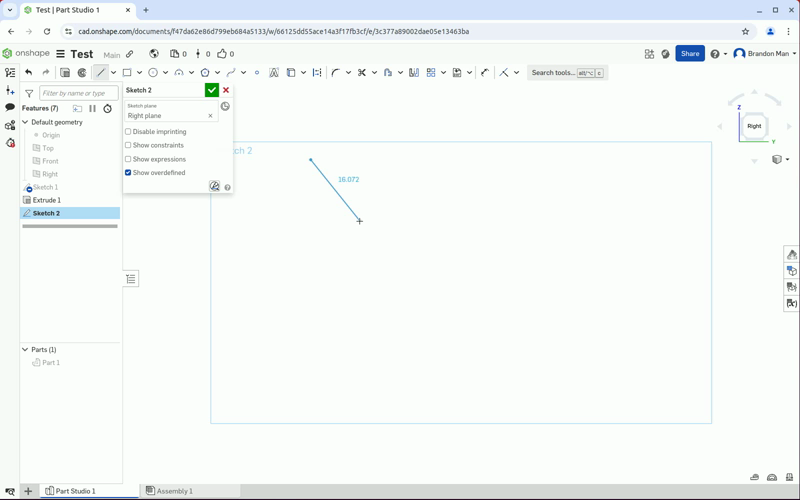
click(359, 220)
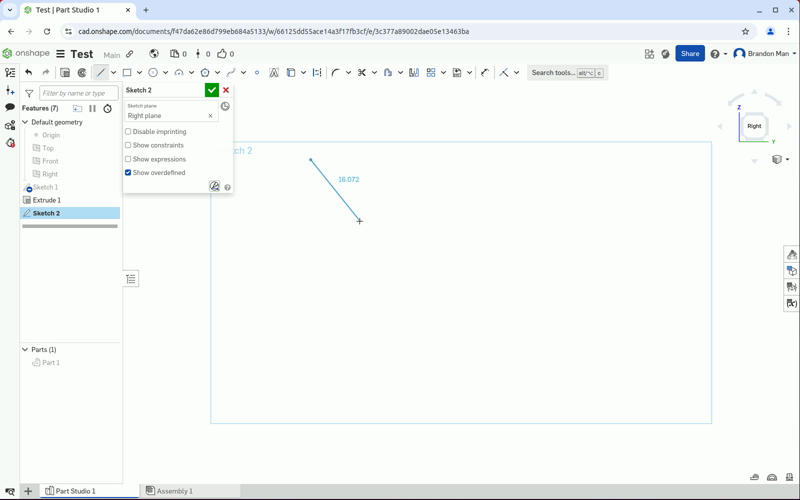
key_up(shift)
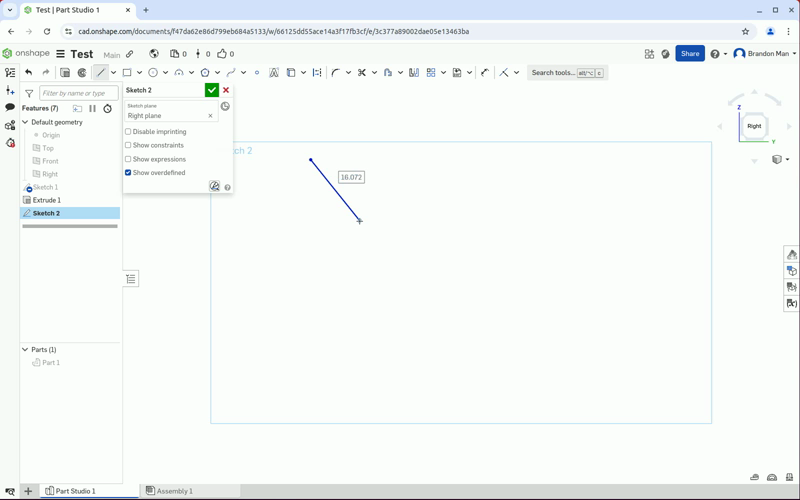
key_down(shift)
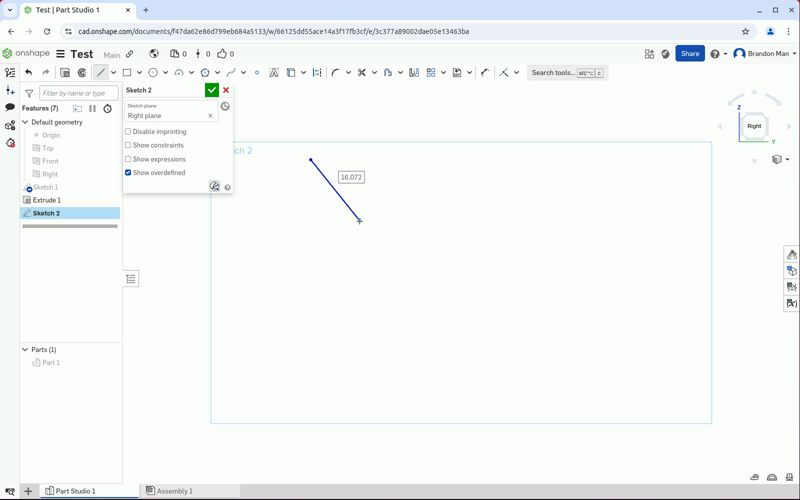
mouse_move(389, 220)
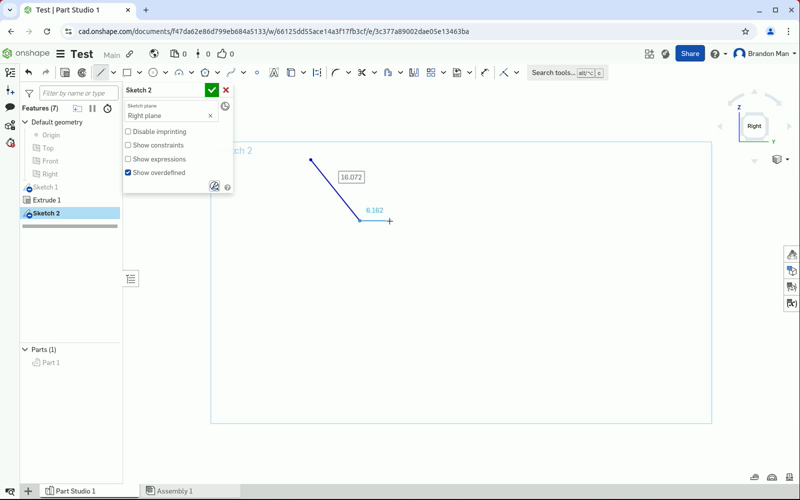
mouse_move(403, 220)
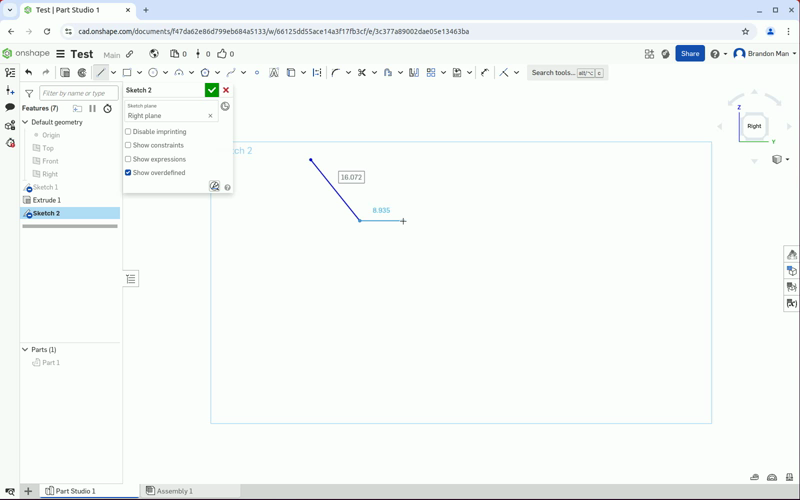
click(403, 220)
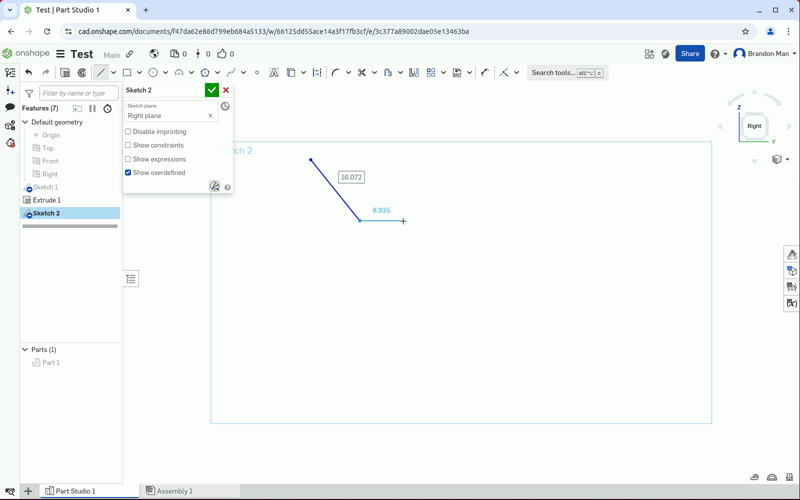
key_up(shift)
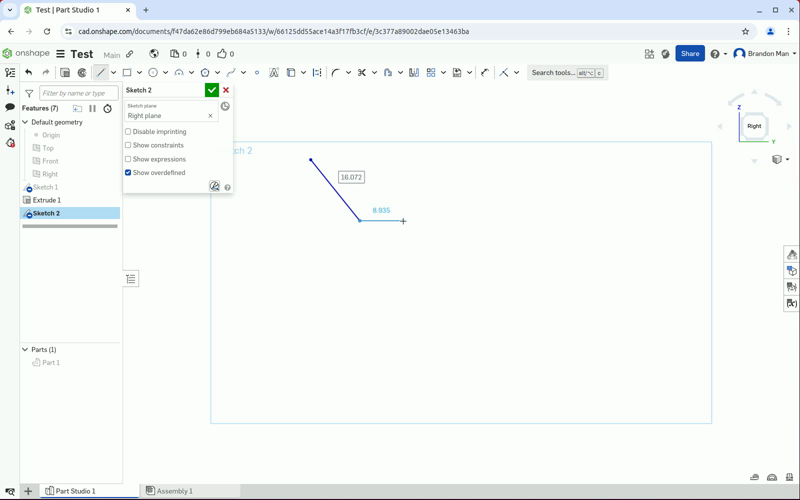
key_down(shift)
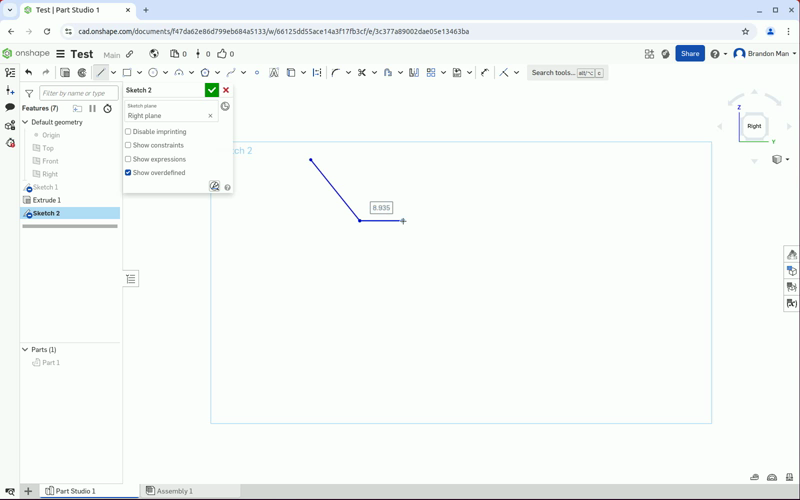
mouse_move(433, 220)
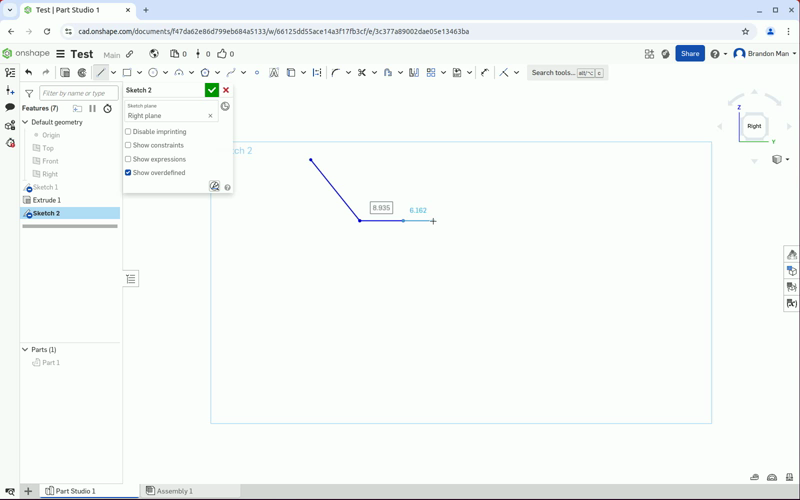
mouse_move(403, 170)
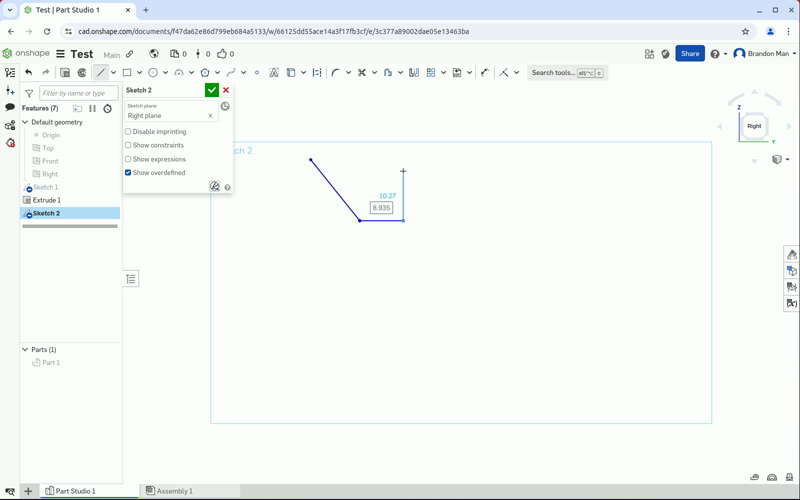
click(403, 170)
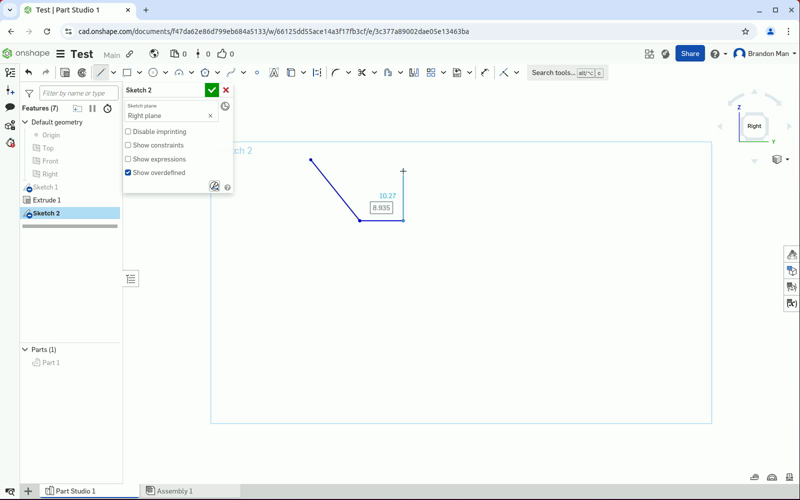
key_up(shift)
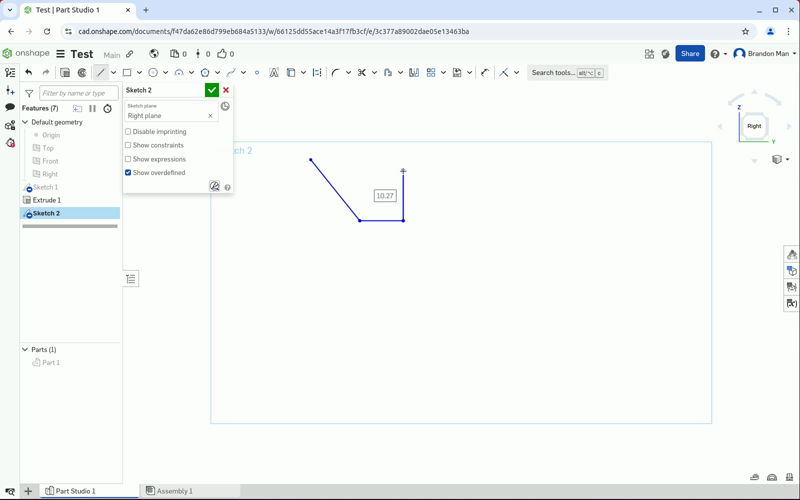
key_down(shift)
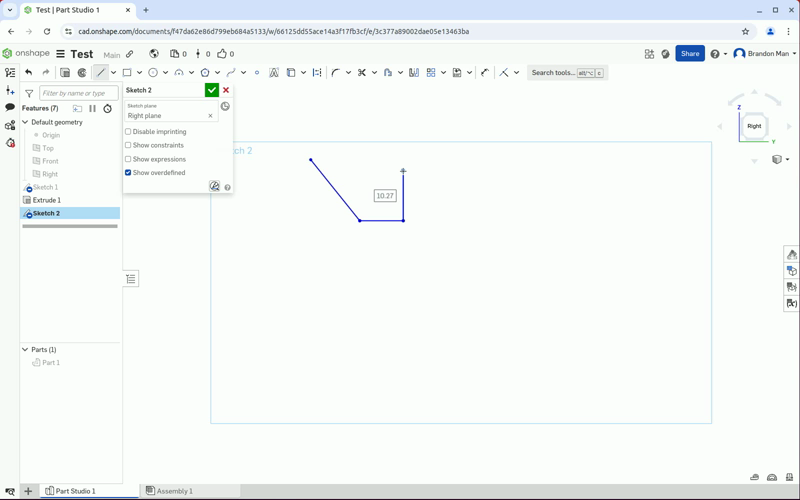
mouse_move(355, 114)
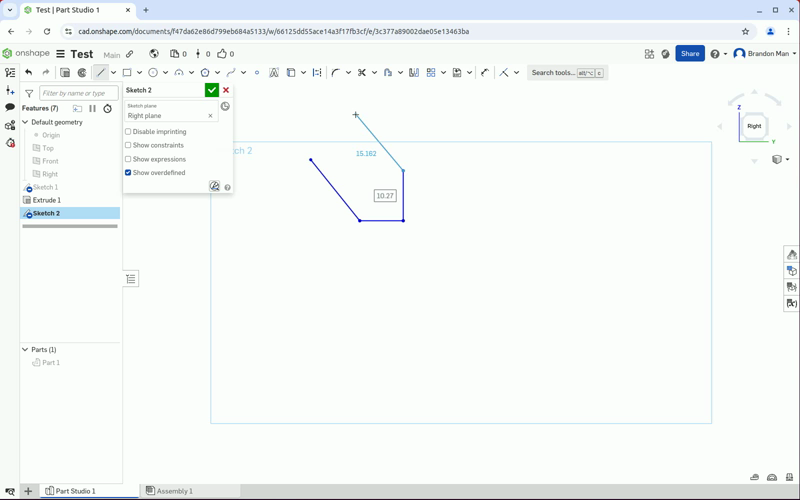
click(355, 114)
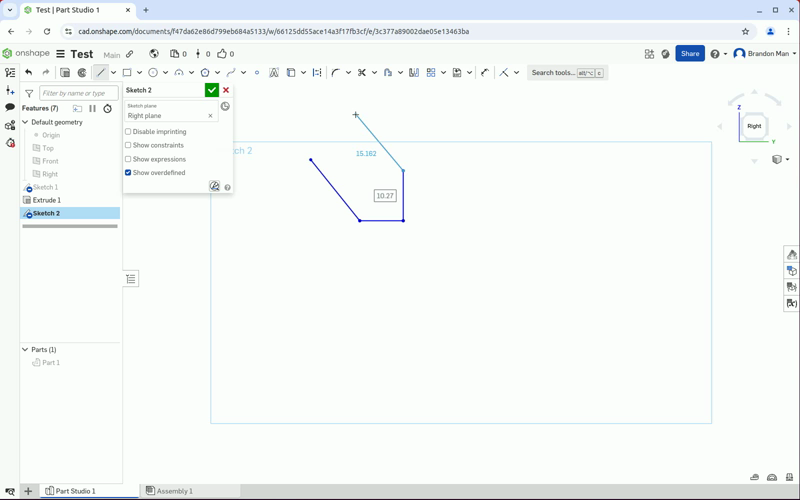
key_up(shift)
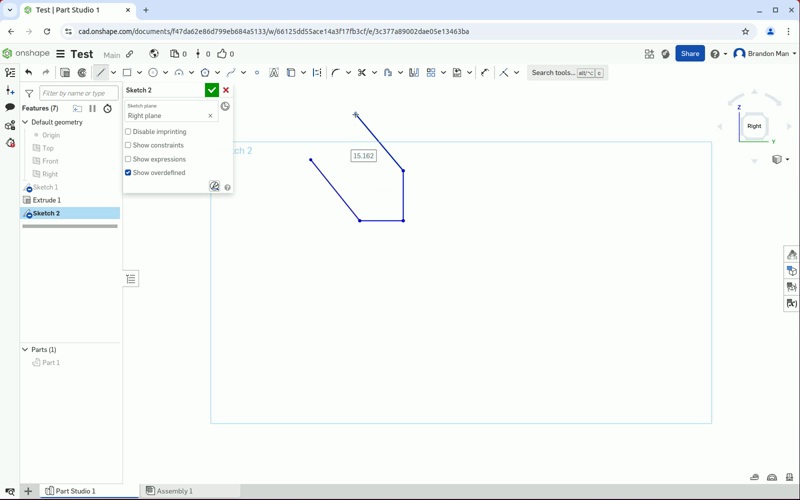
key_down(shift)
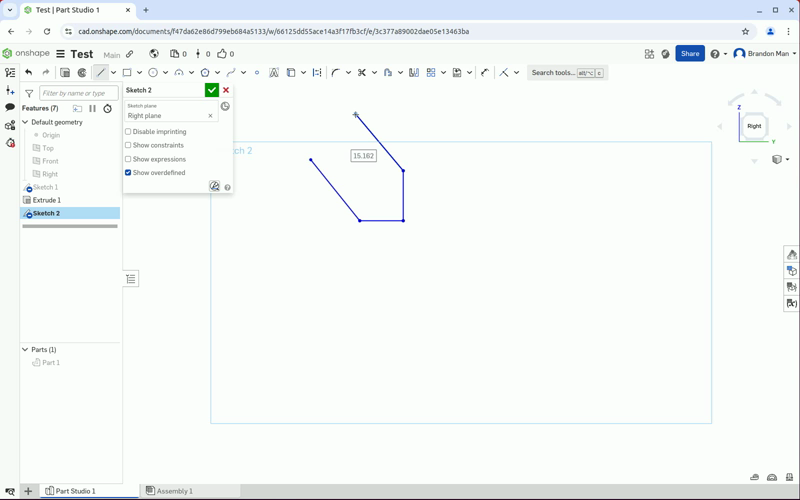
mouse_move(385, 114)
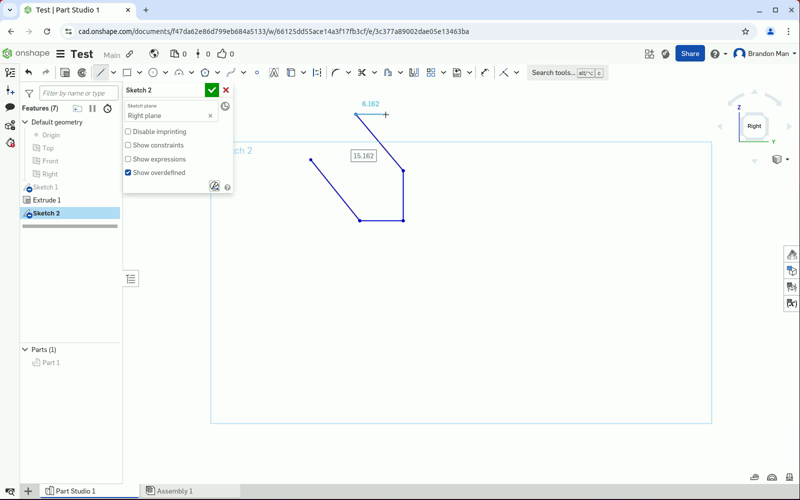
mouse_move(310, 114)
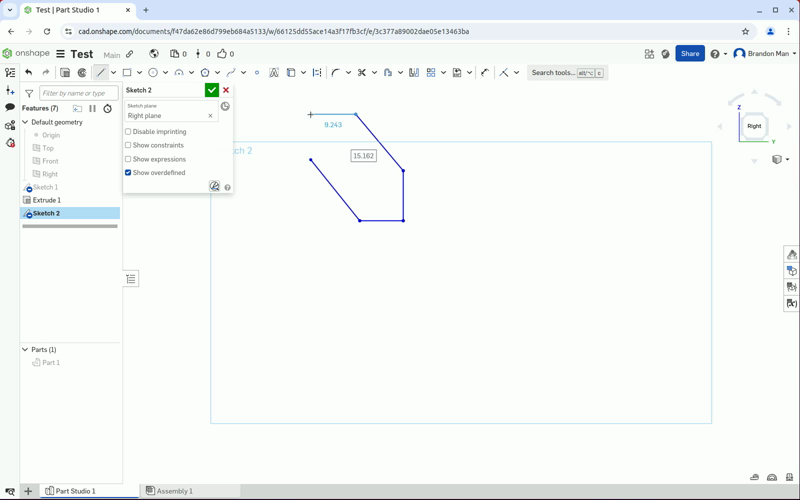
click(310, 114)
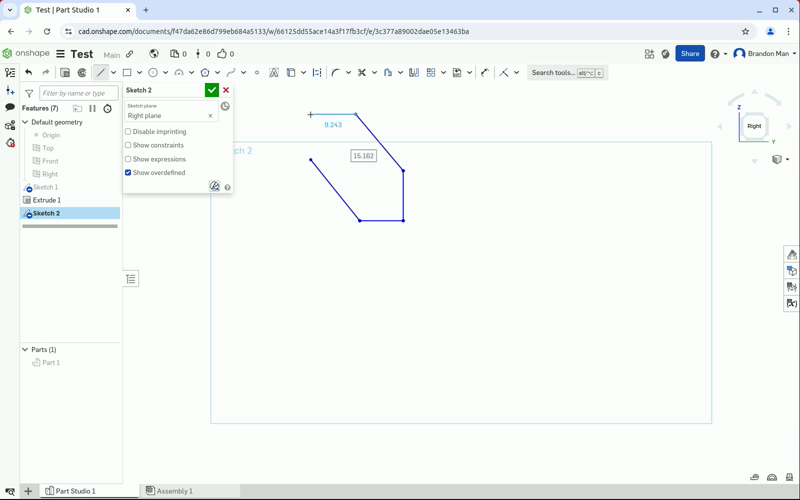
key_up(shift)
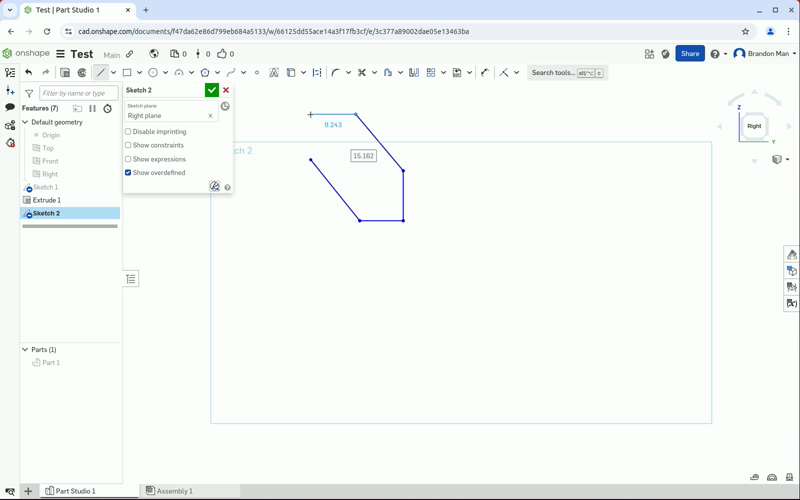
mouse_move(340, 114)
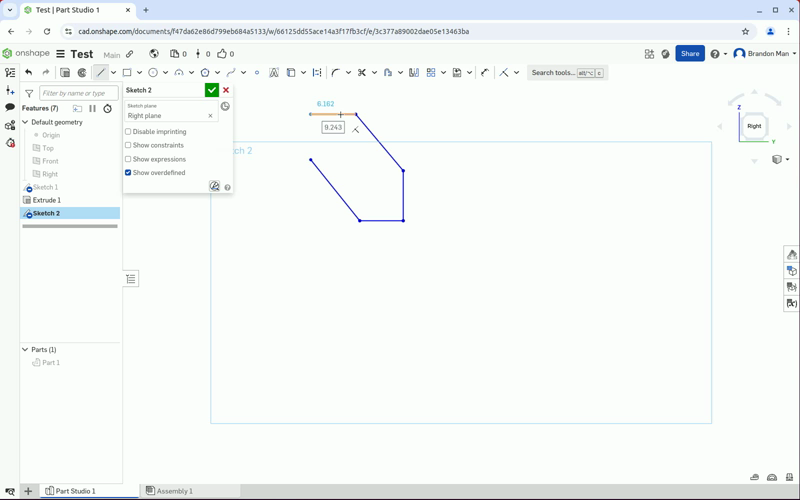
key_down(shift)
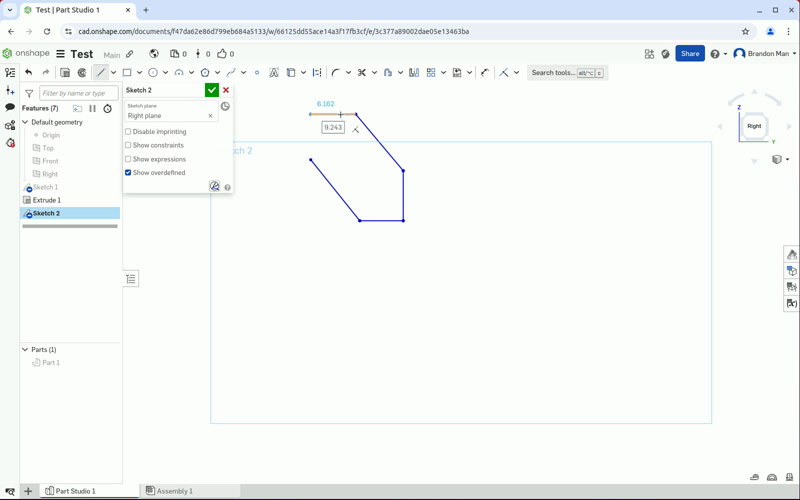
mouse_move(310, 159)
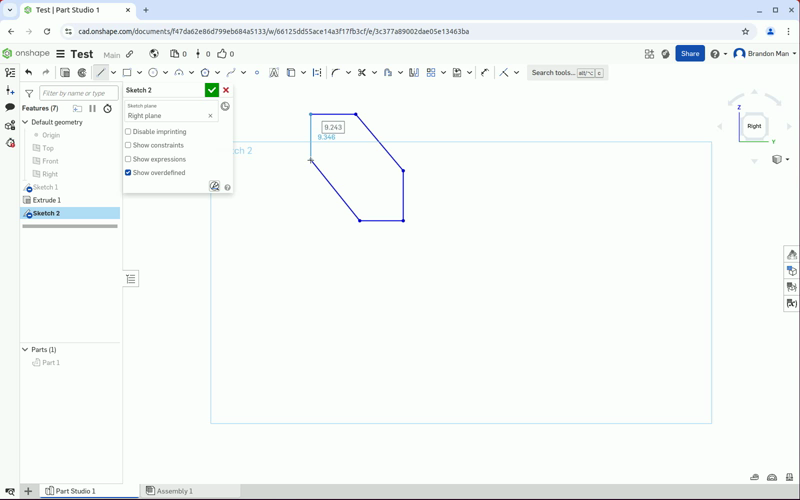
key_up(shift)
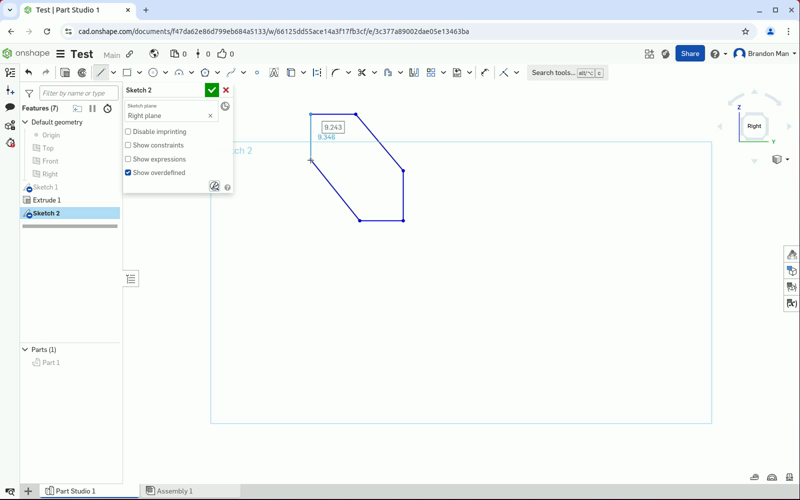
click(310, 159)
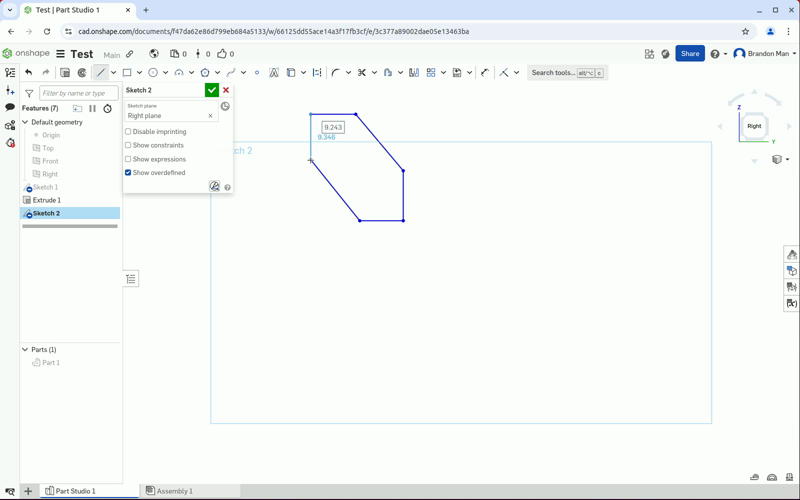
key(esc)
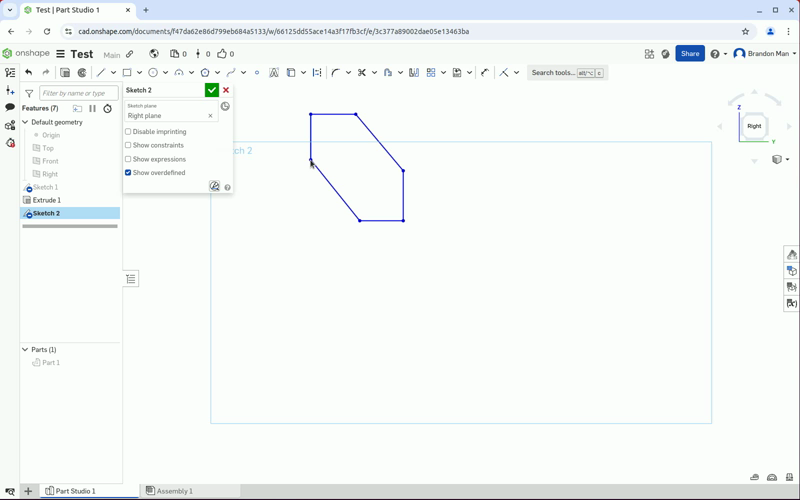
mouse_move(393, 205)
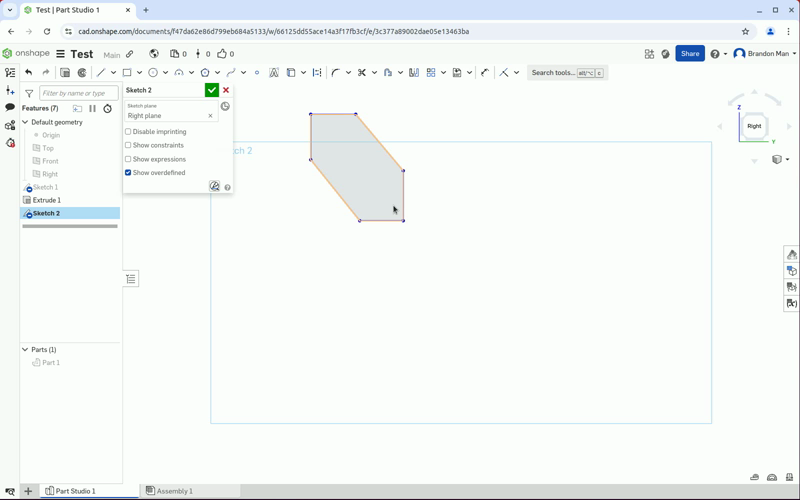
click(393, 205)
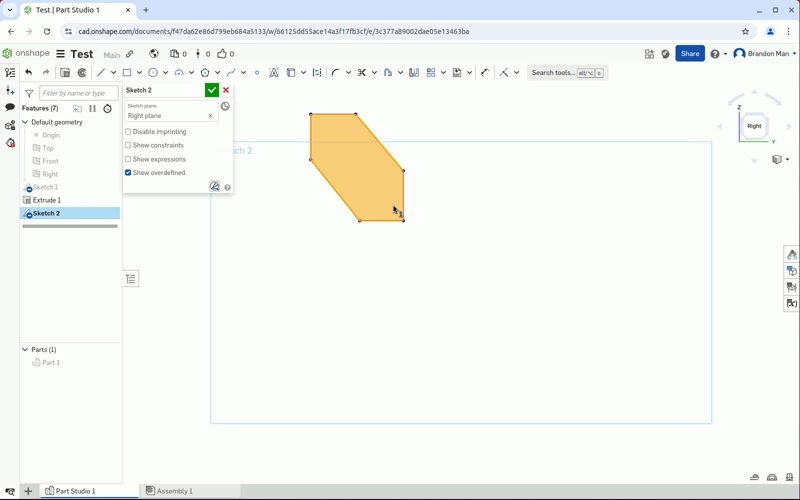
mouse_move(73, 352)
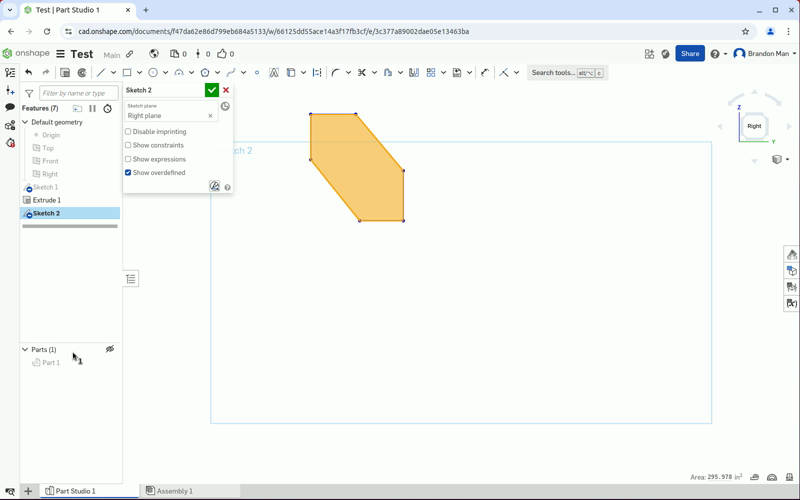
key(shift+y)
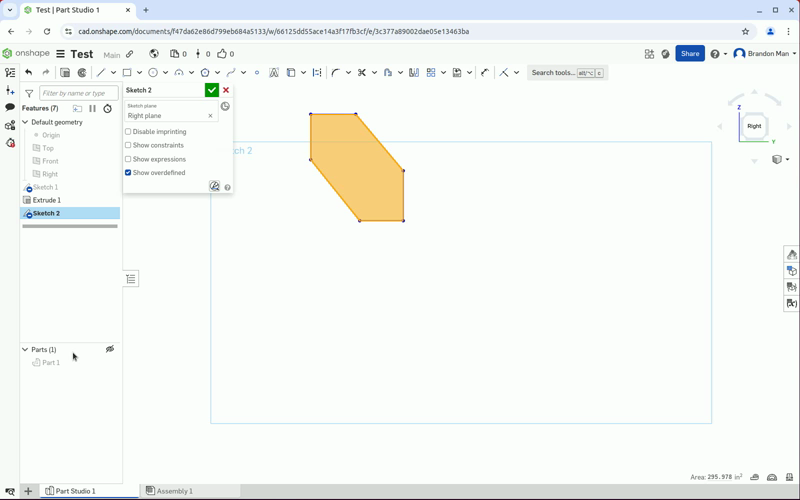
key(shift+e)
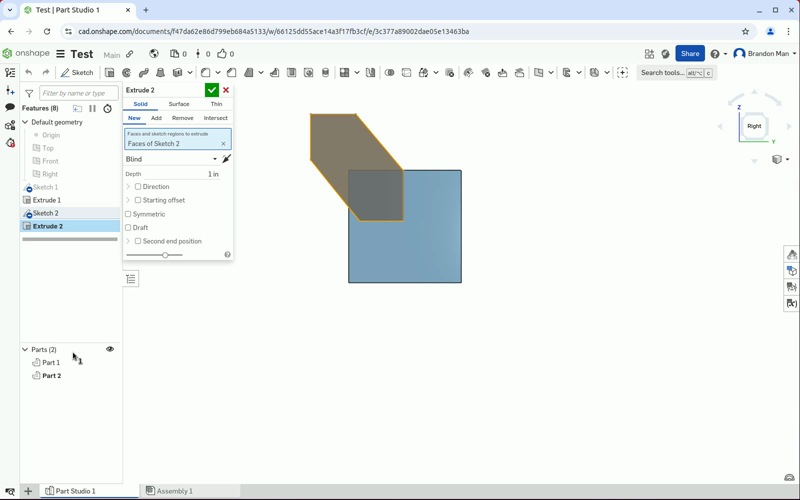
mouse_move(143, 106)
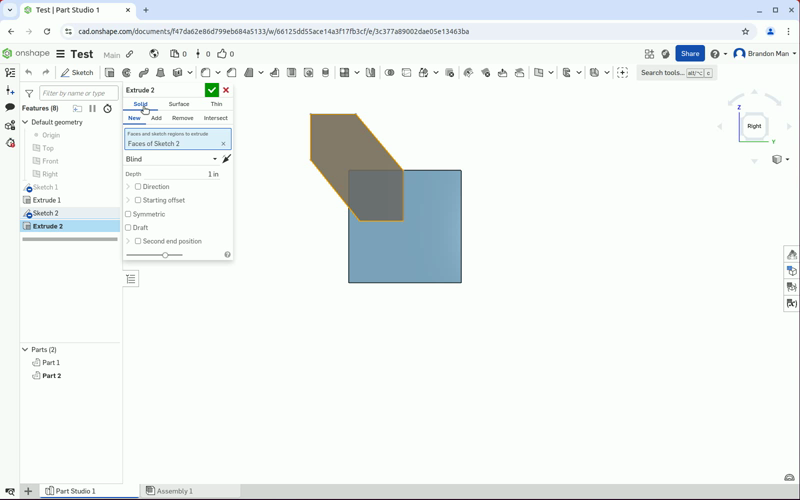
click(143, 106)
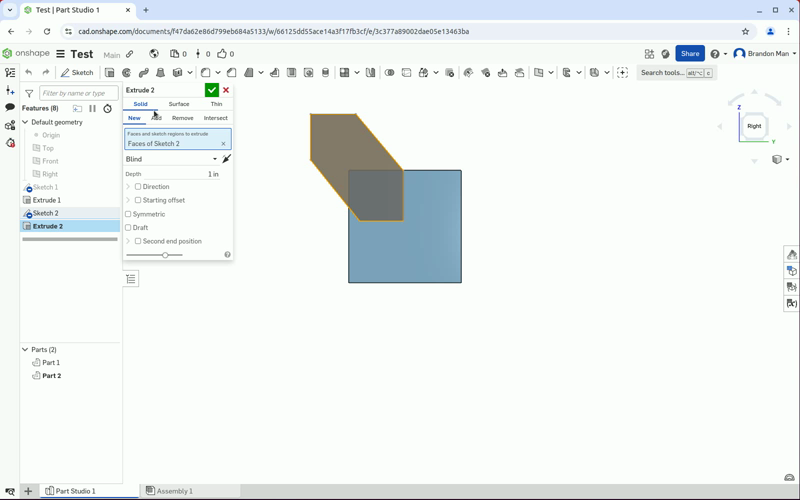
mouse_move(186, 120)
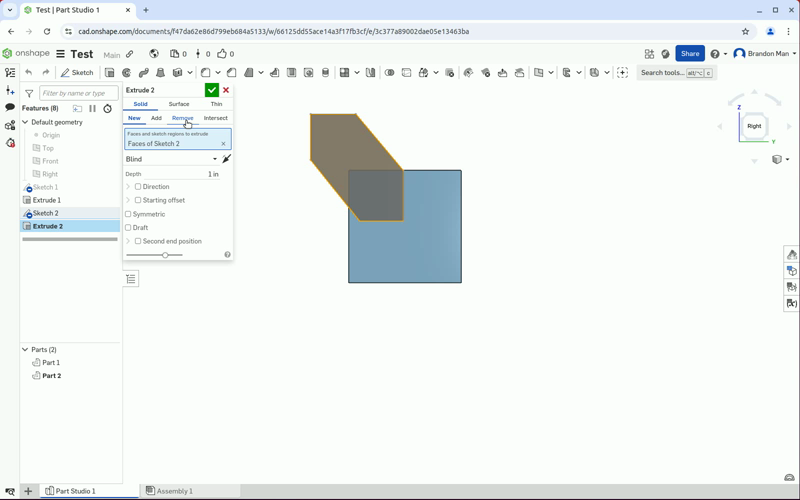
click(186, 120)
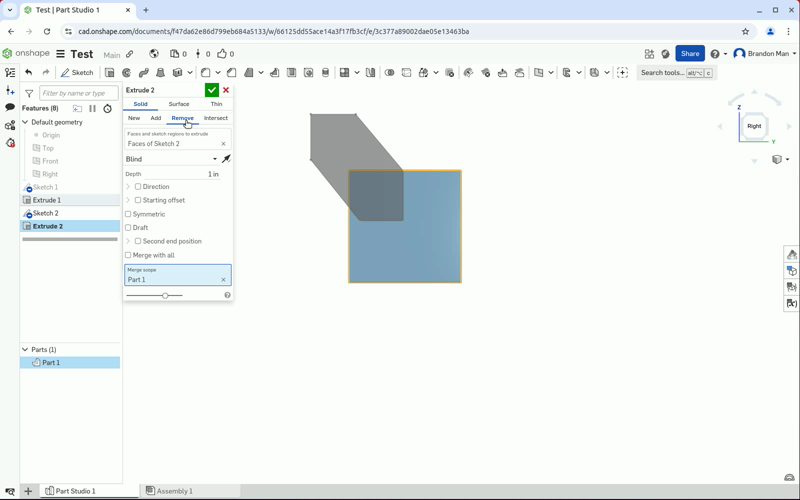
key(tab, 4)
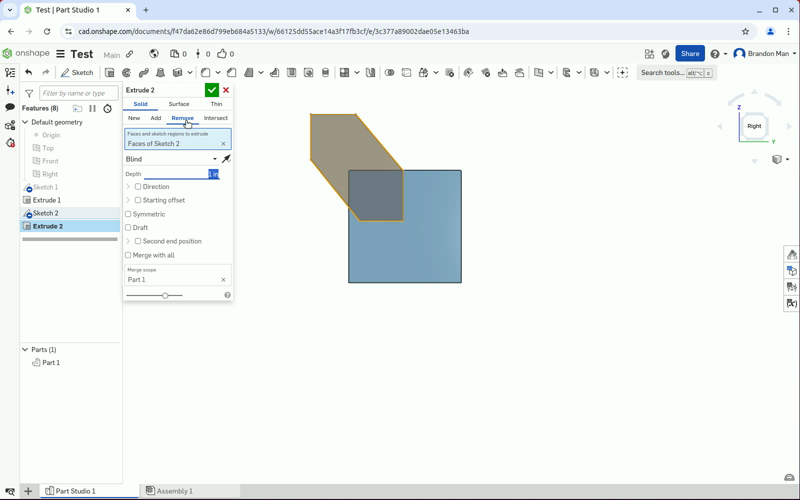
text(11.554)
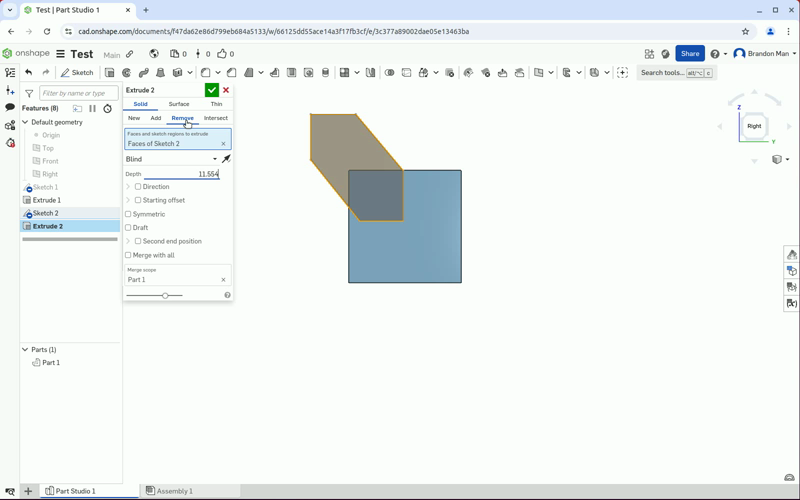
key(tab, 6)
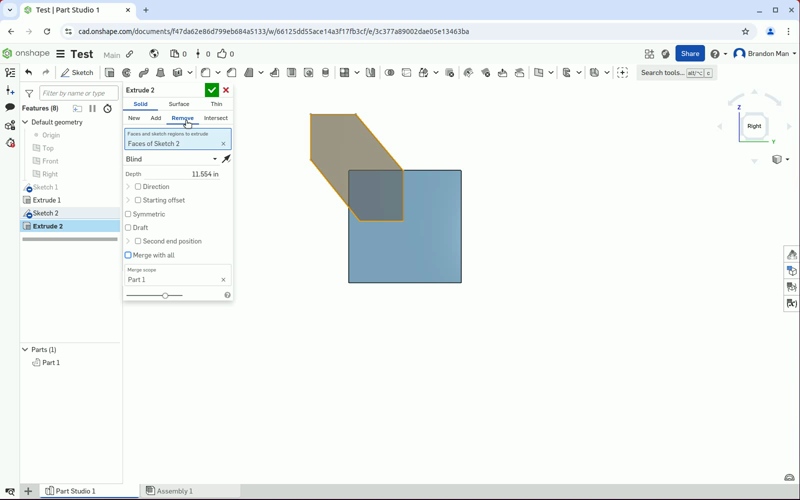
key(space)
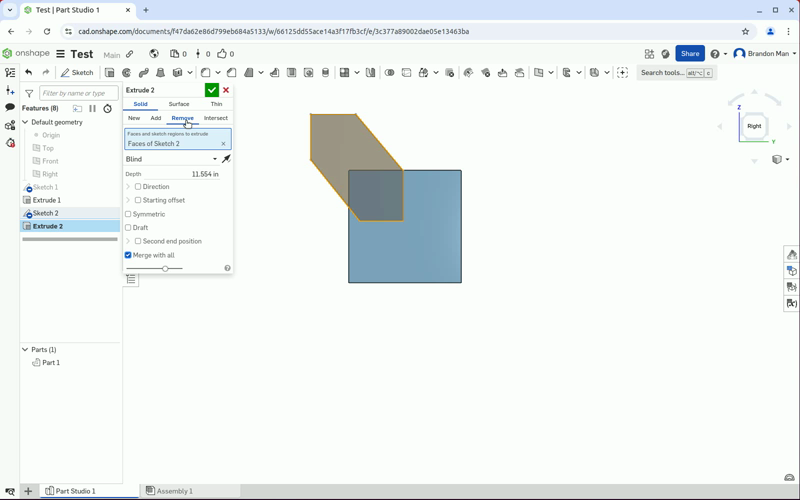
key(enter)
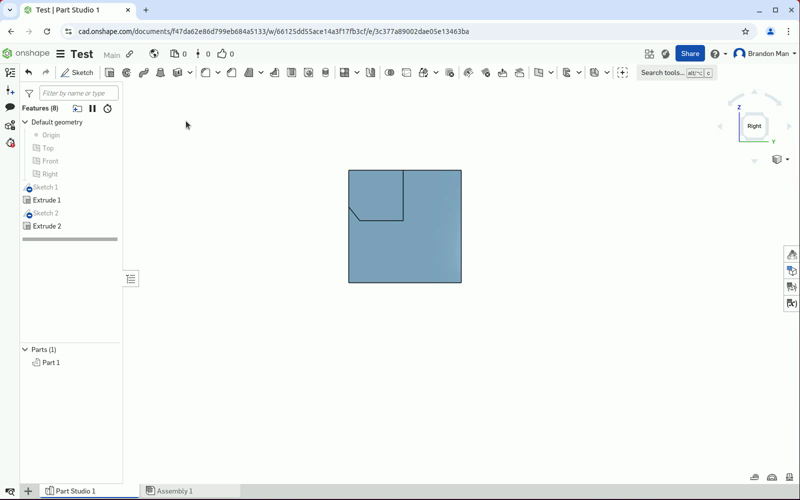
key(shift+h)
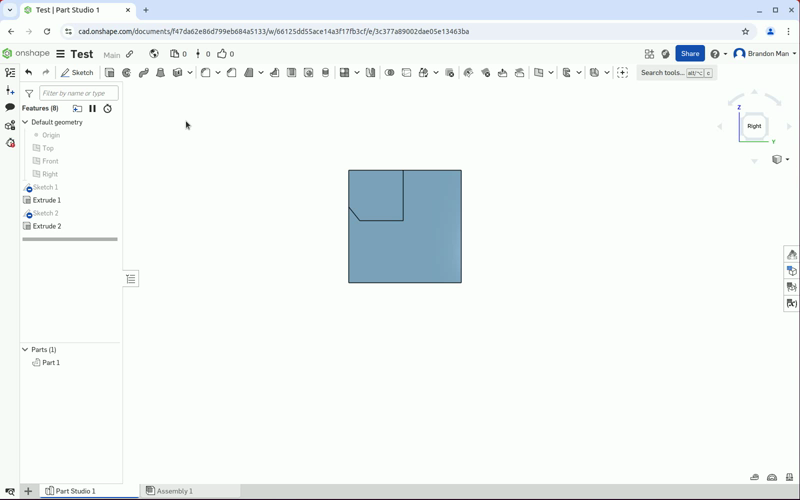
key(shift+h)
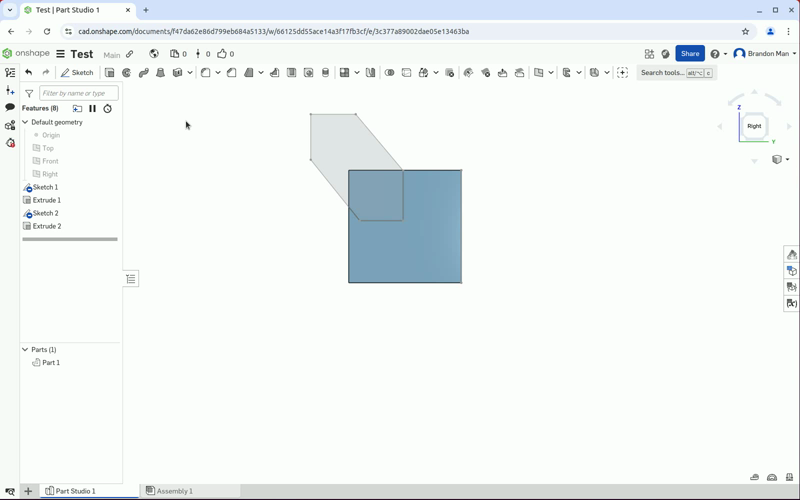
key(shift+7)
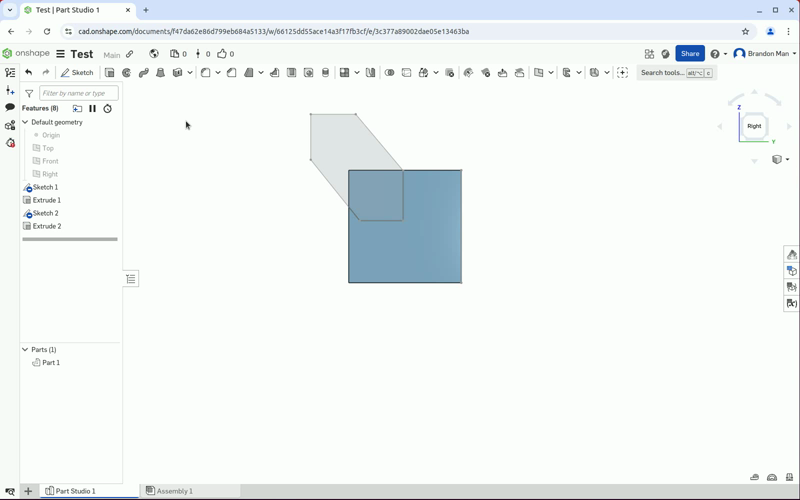
key(right, 2)
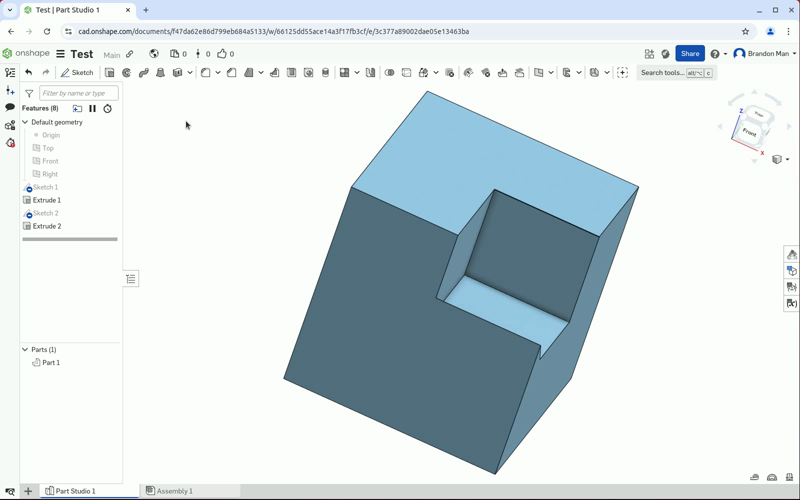
key(down, 2)
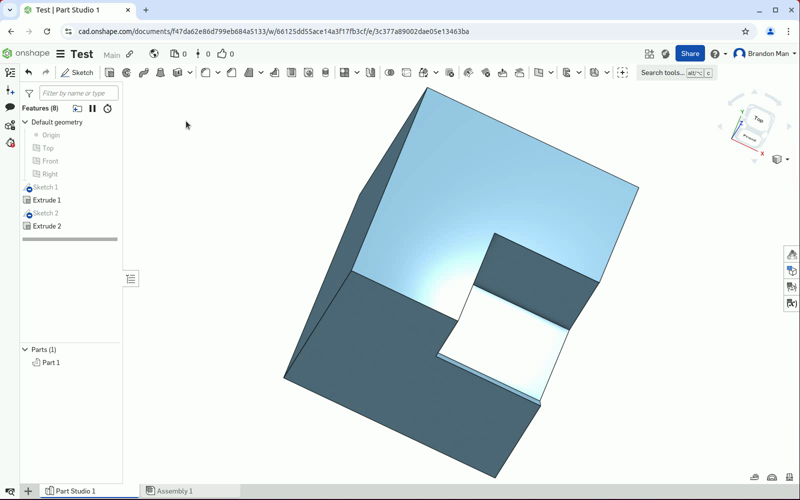
key(up, 2)
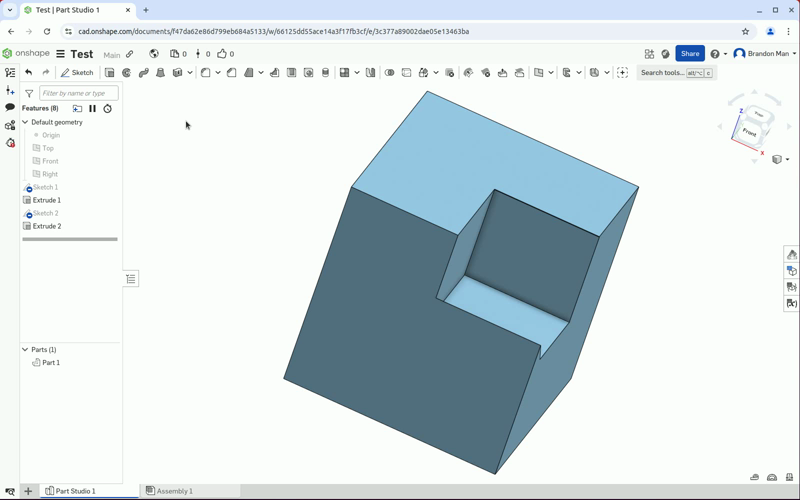
key(left, 2)
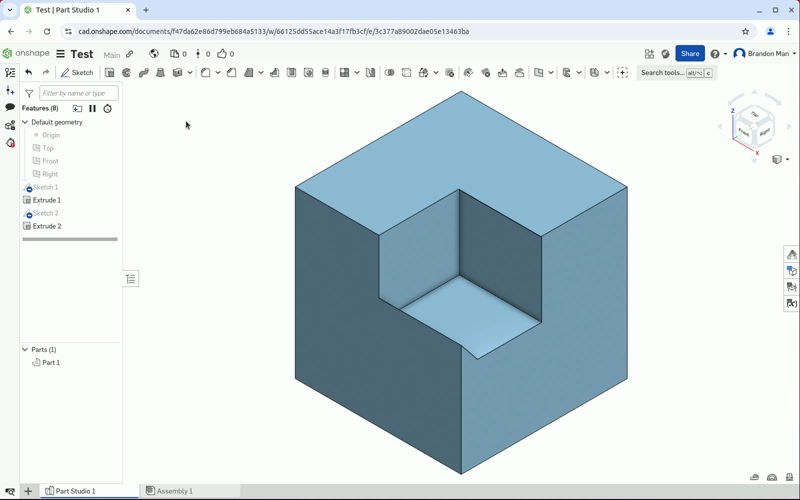
mouse_move(73, 189)
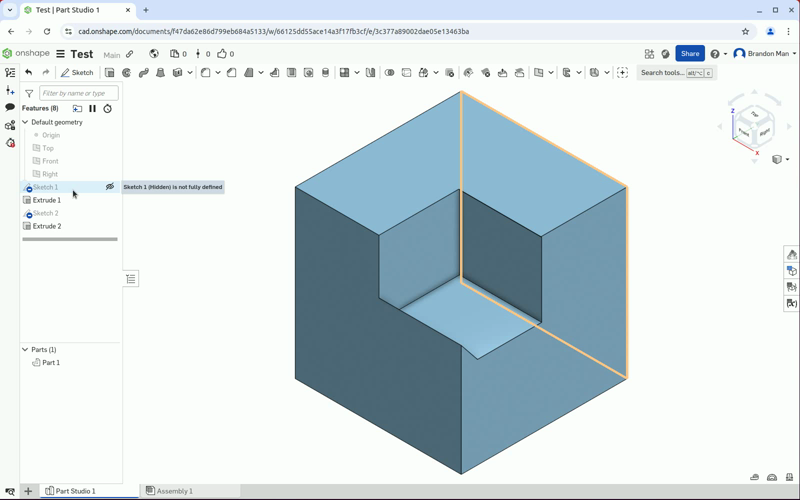
click(73, 189)